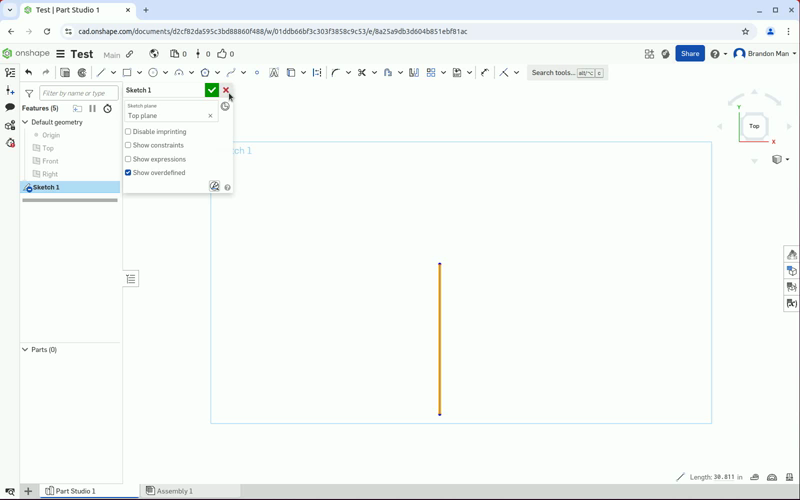
key(shift+h)
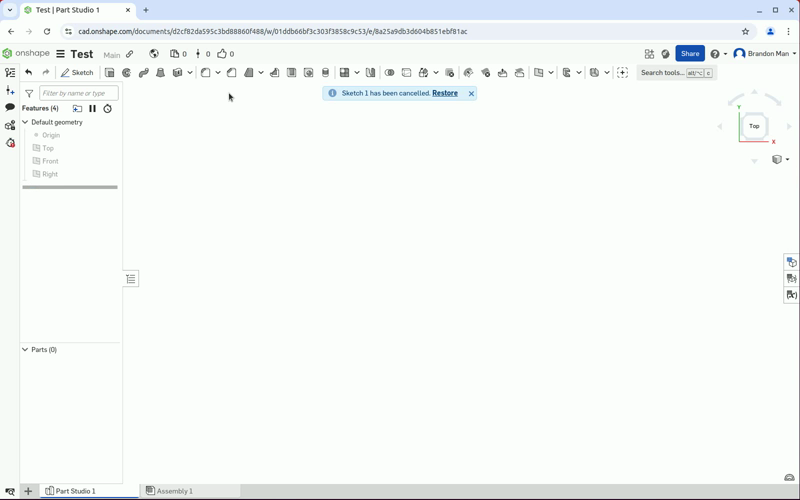
mouse_move(73, 352)
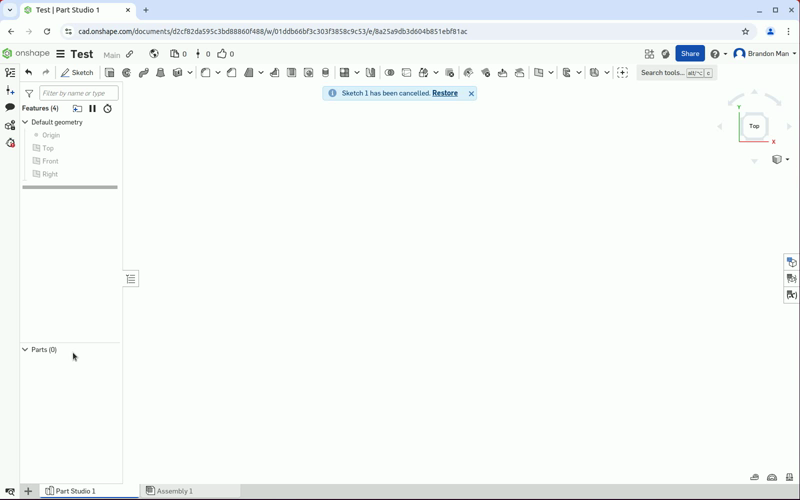
key(y)
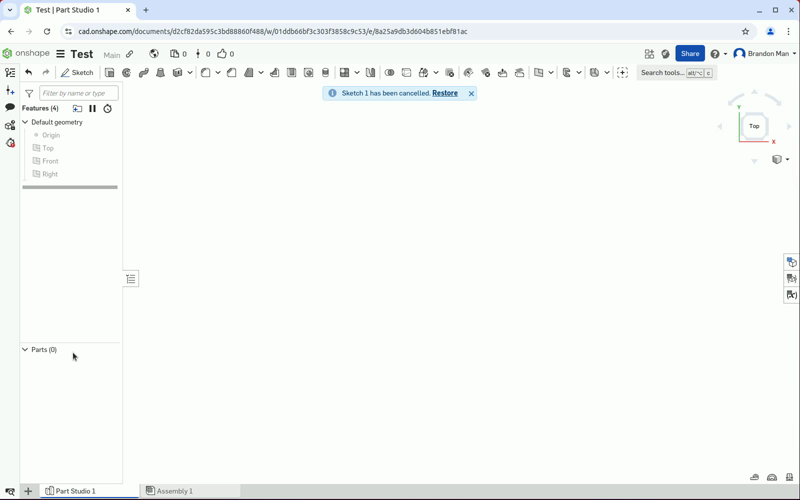
key(shift+p)
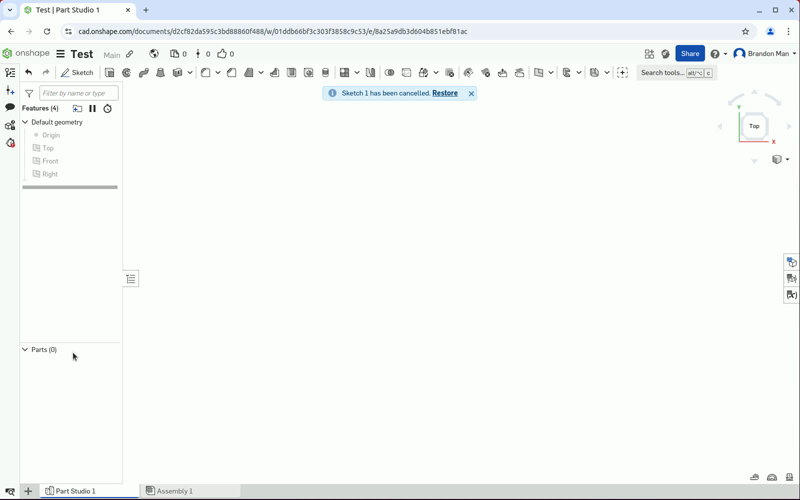
key(space)
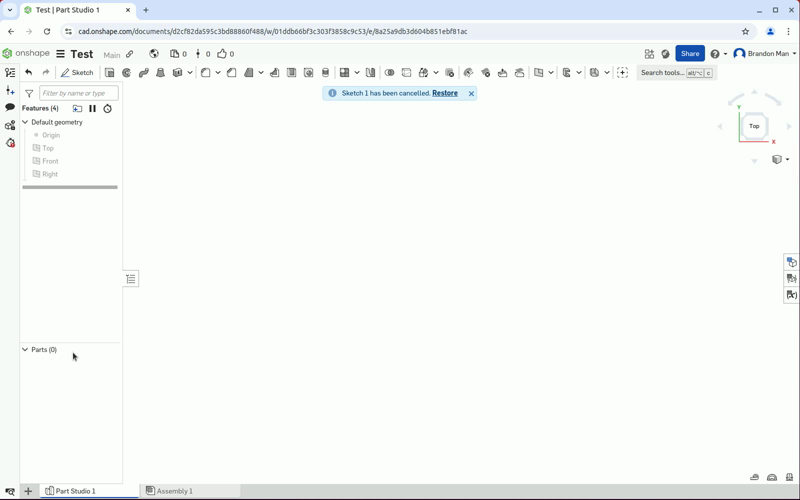
key_down(shift)
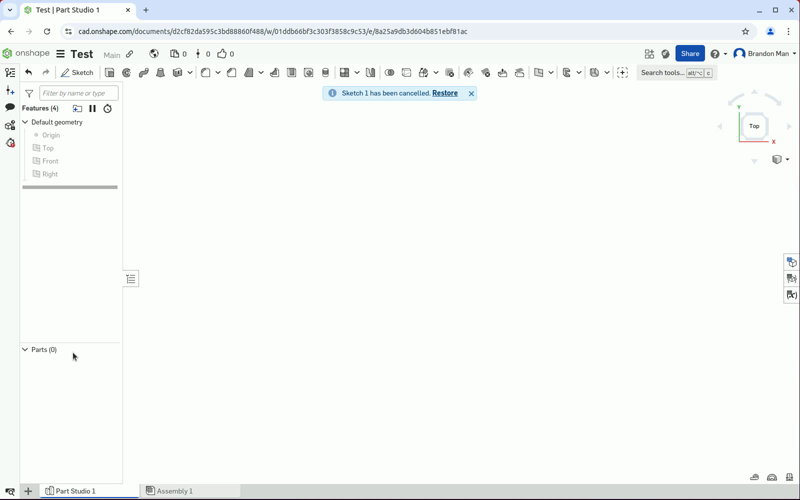
key(up)
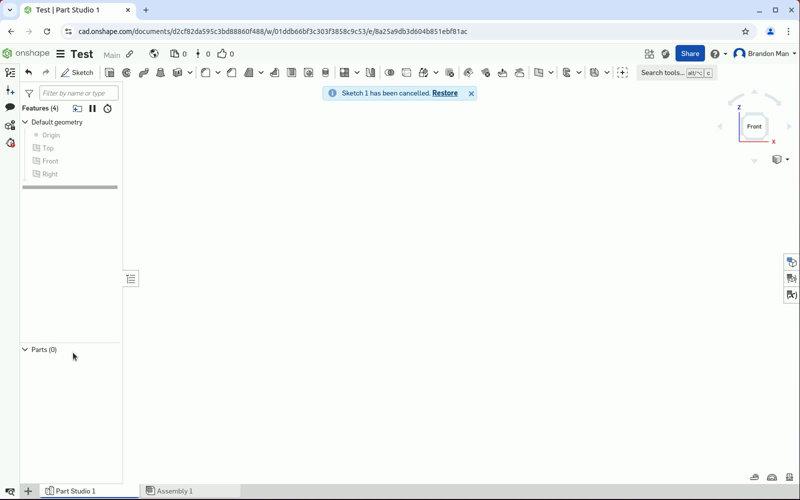
key_up(shift)
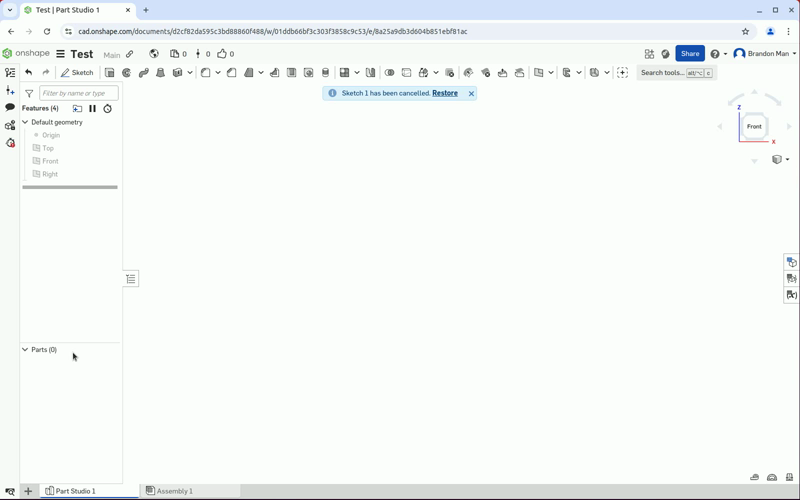
mouse_move(73, 352)
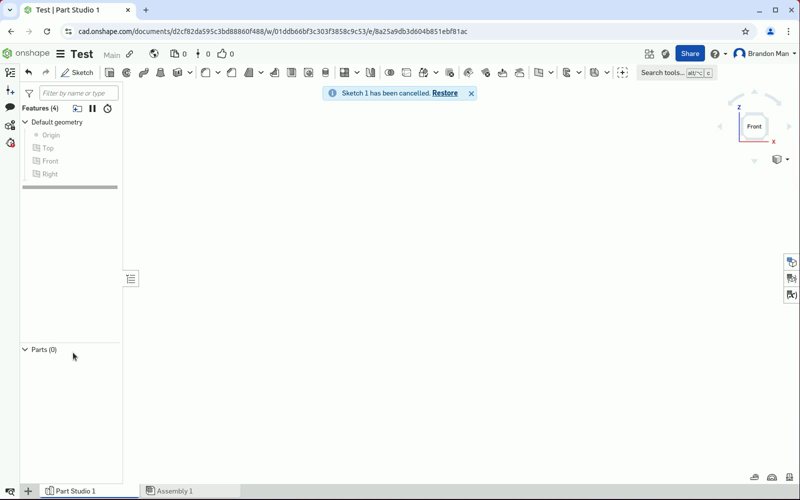
key(shift+y)
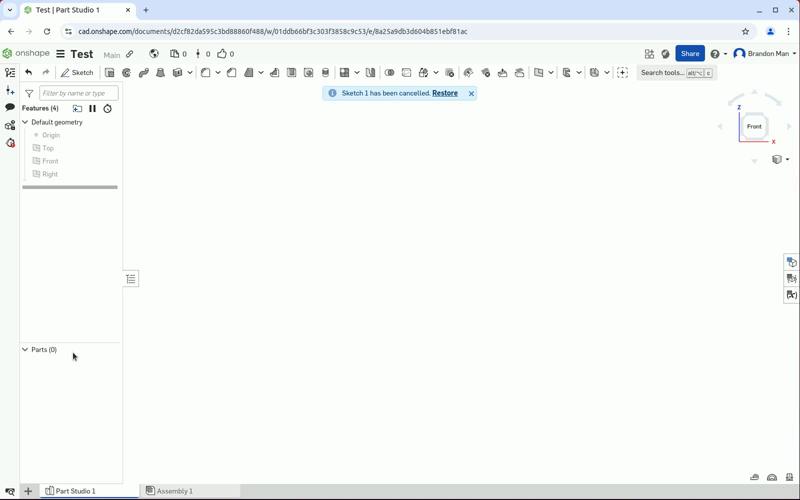
key(shift+s)
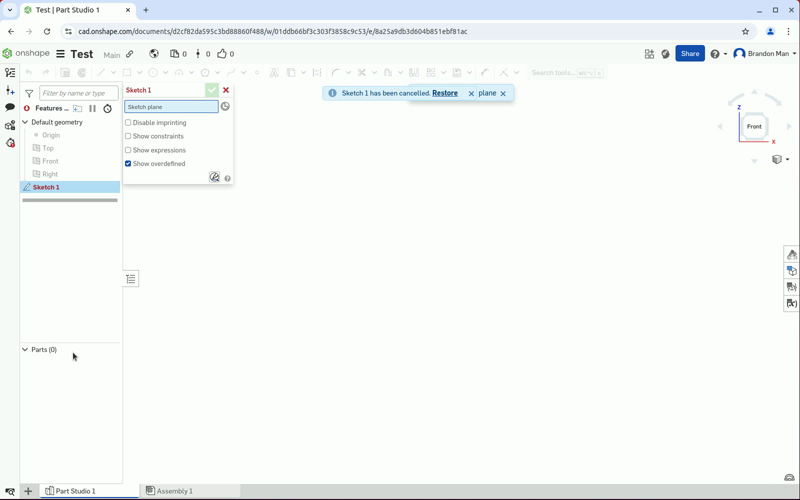
mouse_move(73, 163)
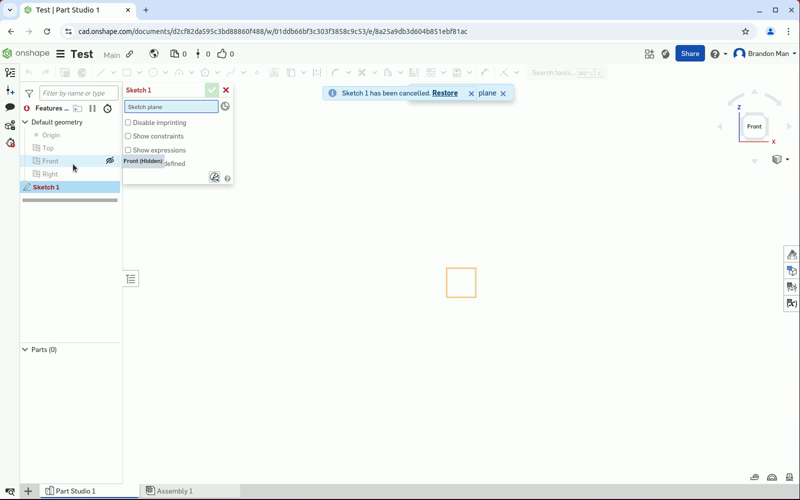
click(73, 163)
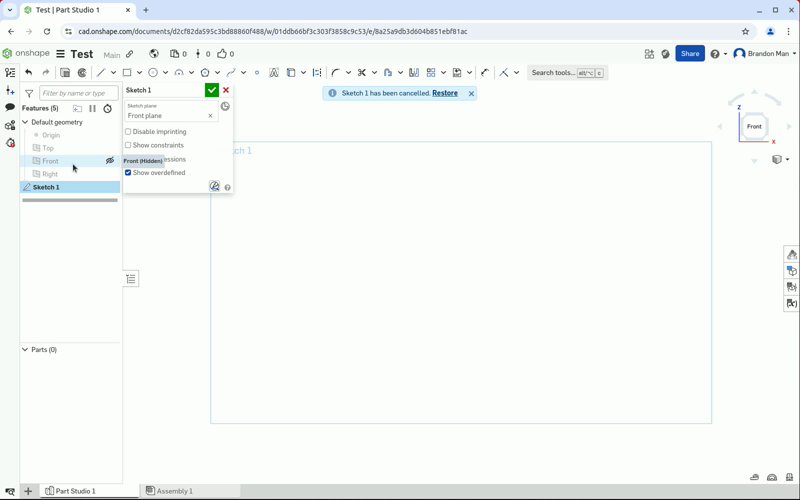
mouse_move(73, 352)
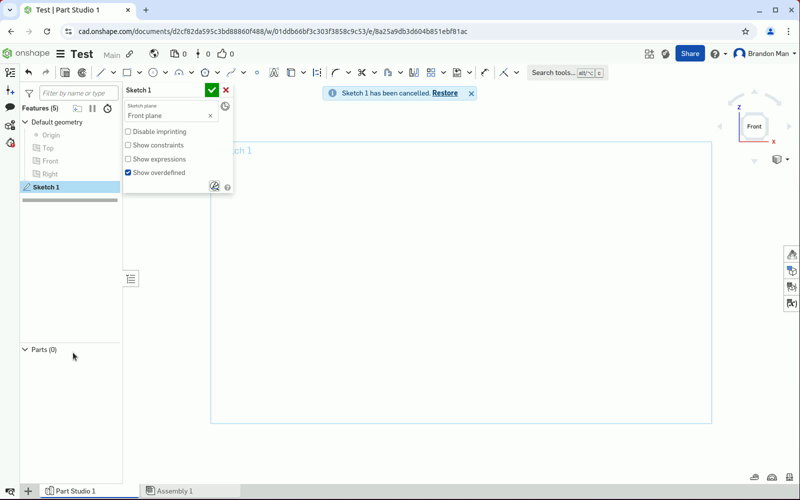
key(y)
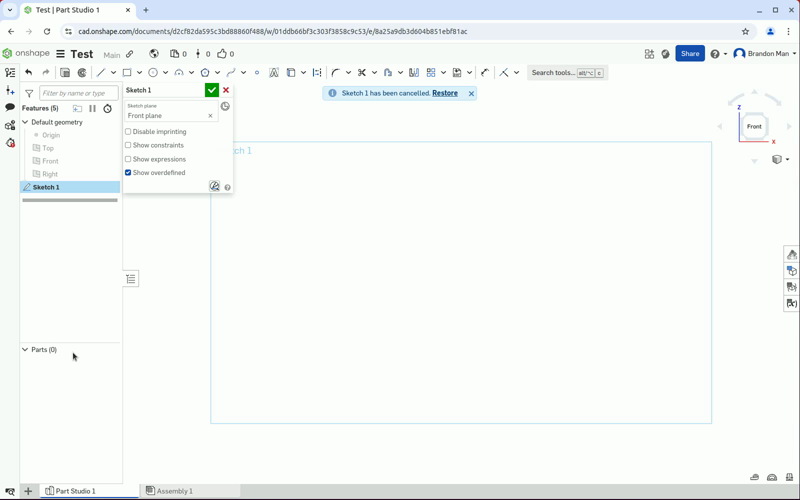
key(l)
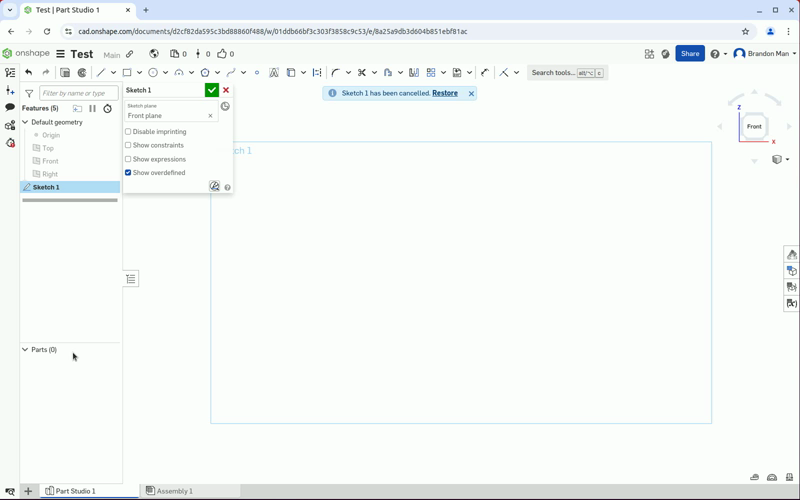
key_down(shift)
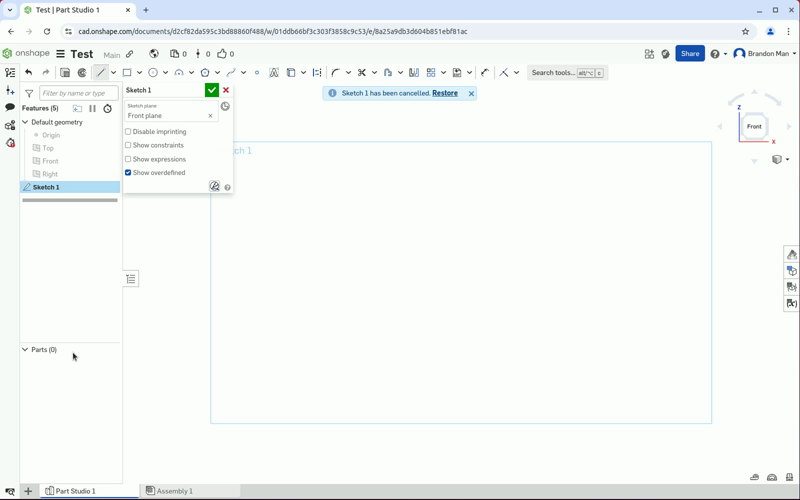
mouse_move(348, 282)
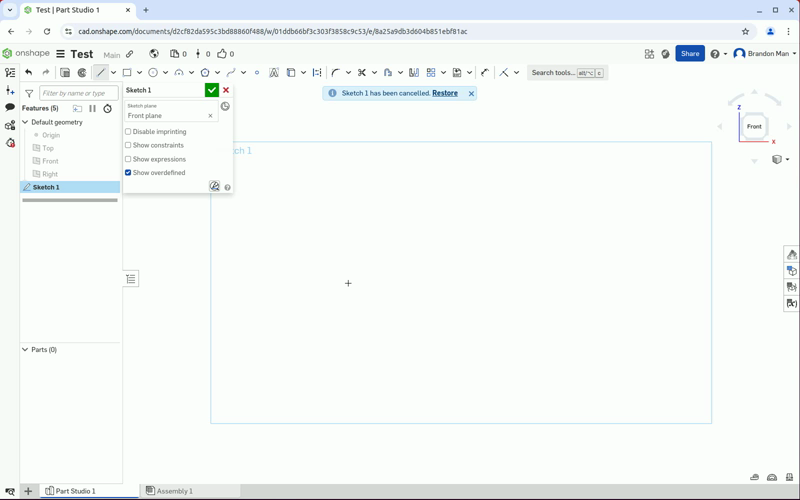
click(348, 282)
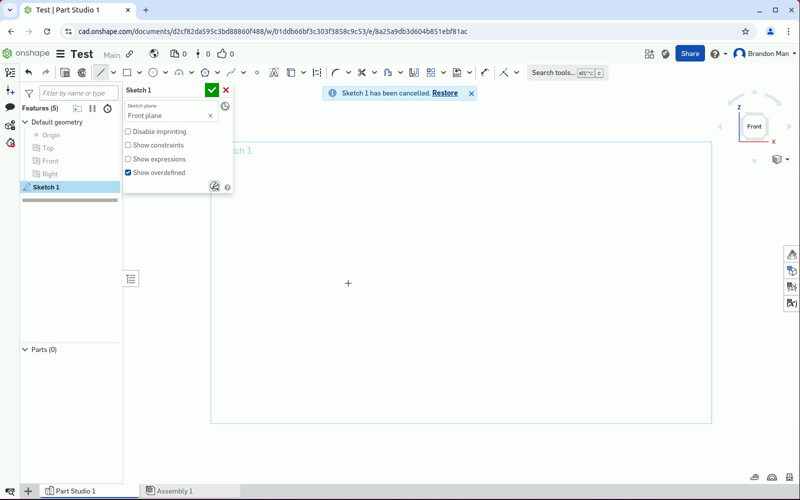
key_up(shift)
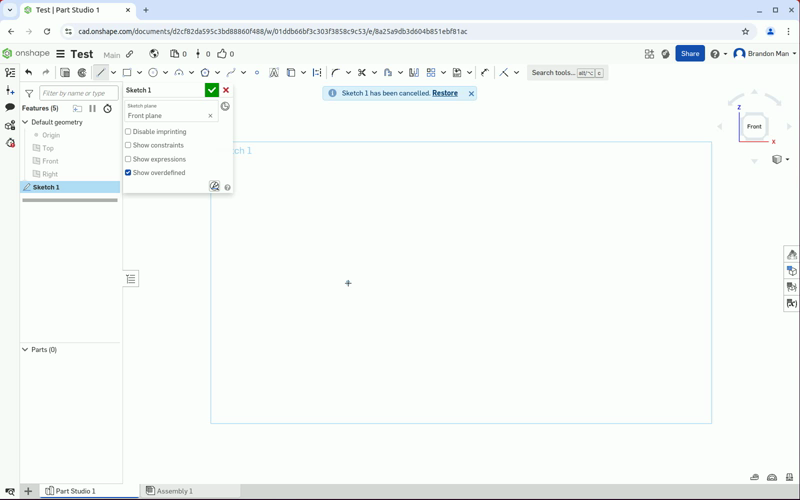
key_down(shift)
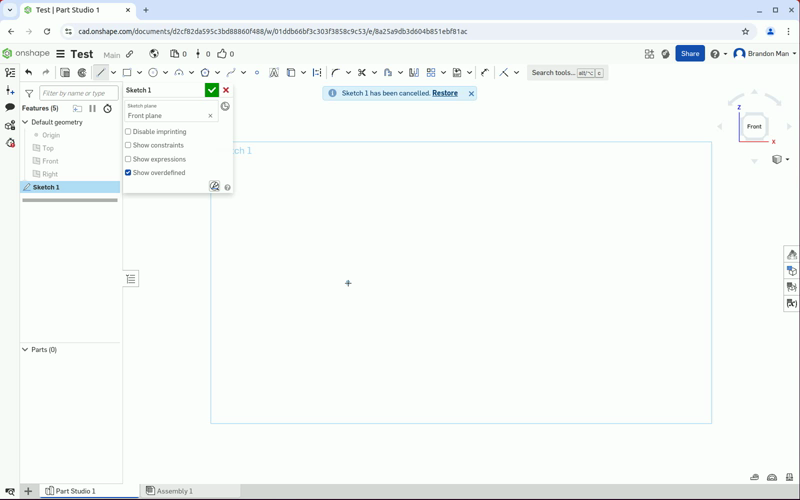
mouse_move(460, 282)
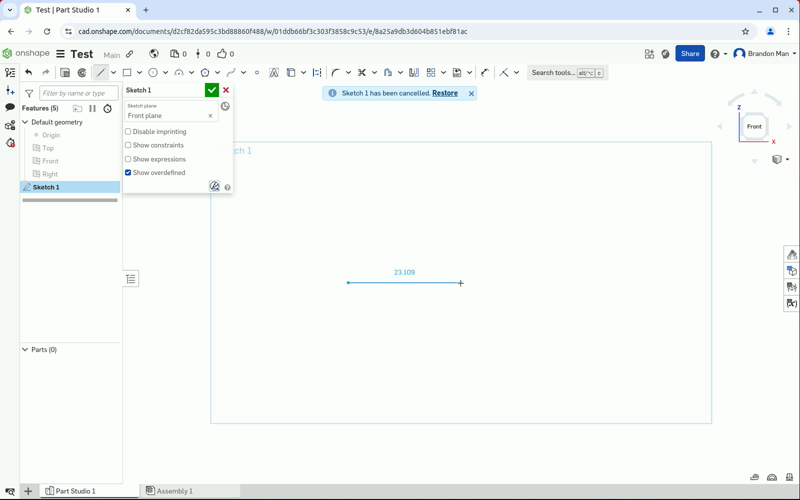
click(460, 282)
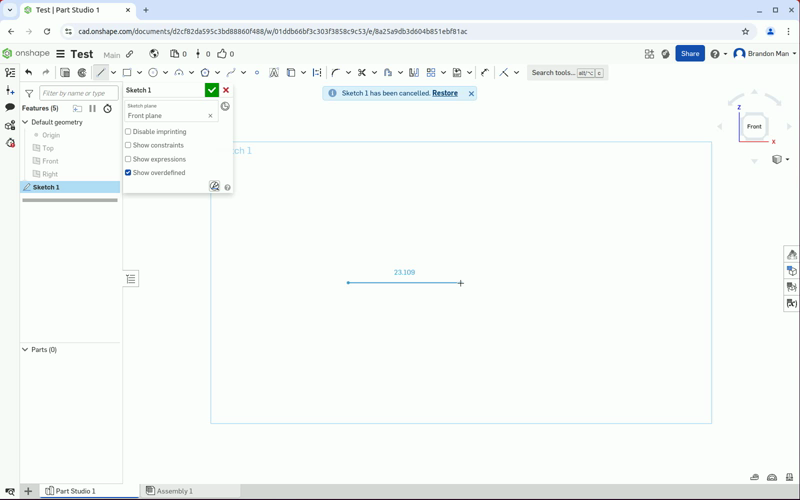
key_up(shift)
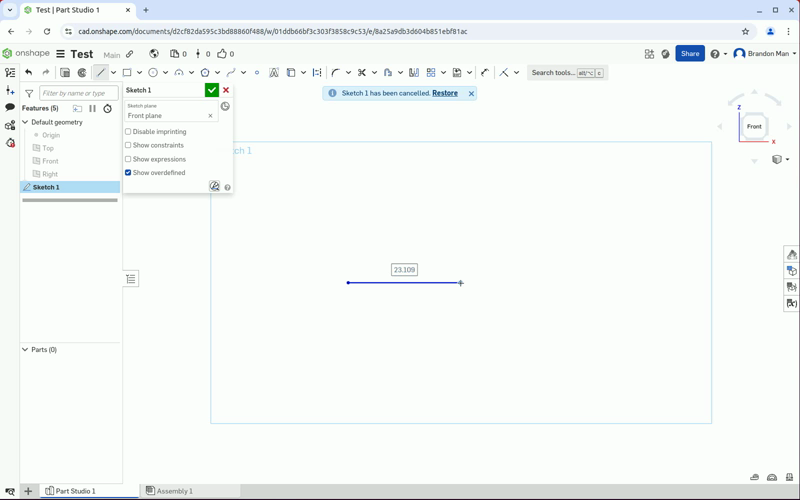
key_down(shift)
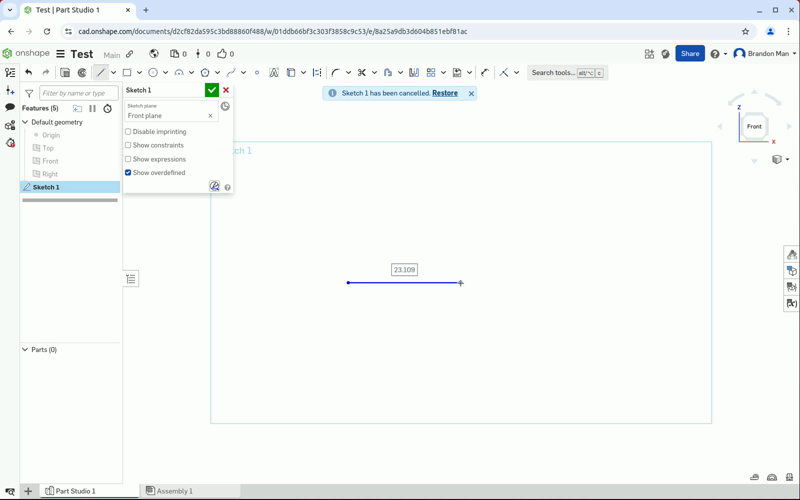
mouse_move(490, 282)
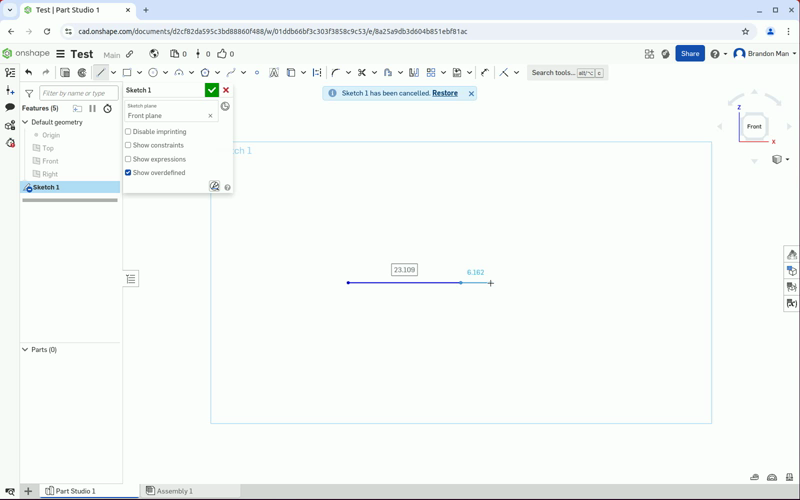
mouse_move(460, 245)
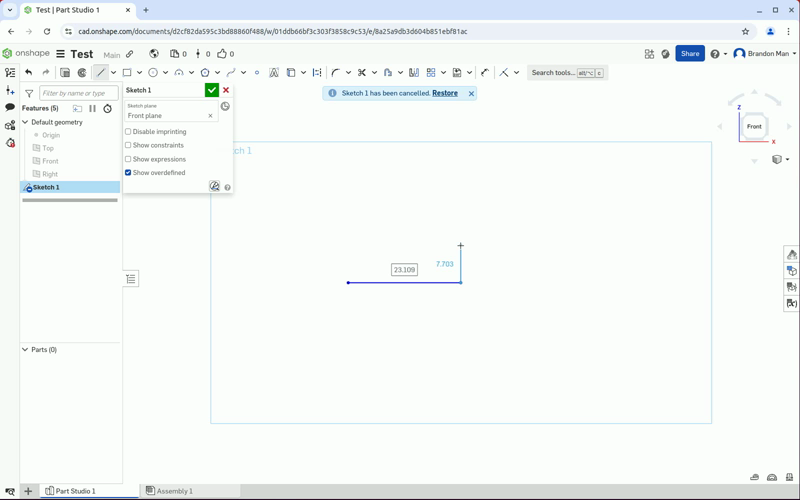
click(460, 245)
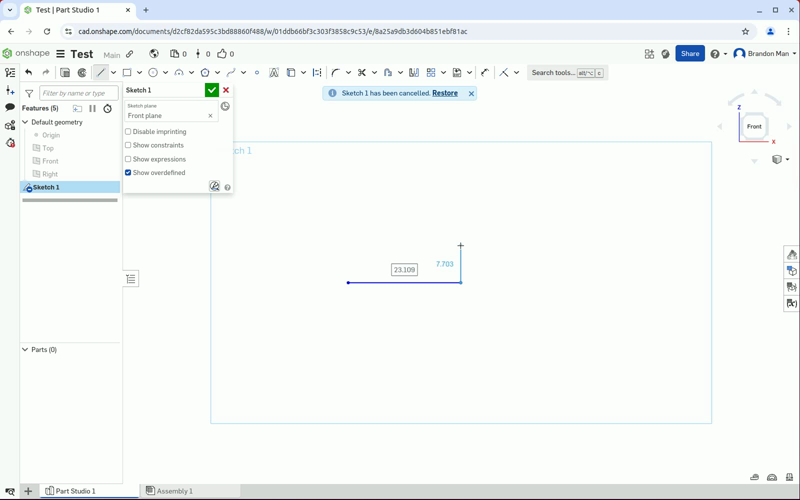
key_up(shift)
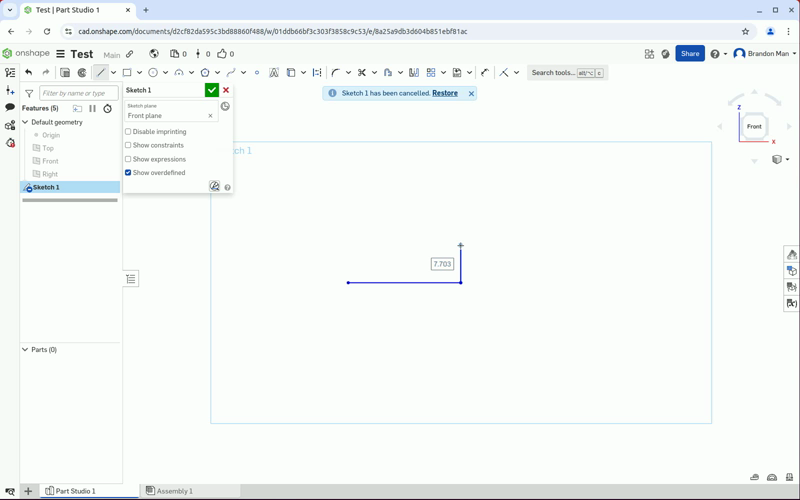
key_down(shift)
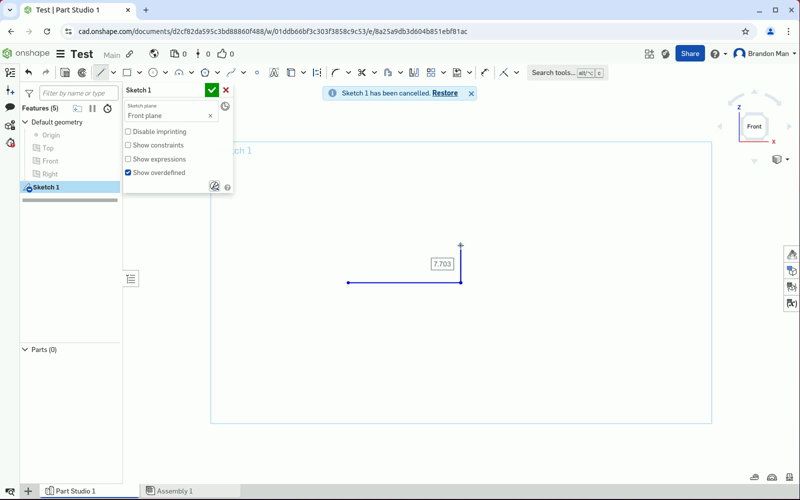
mouse_move(379, 245)
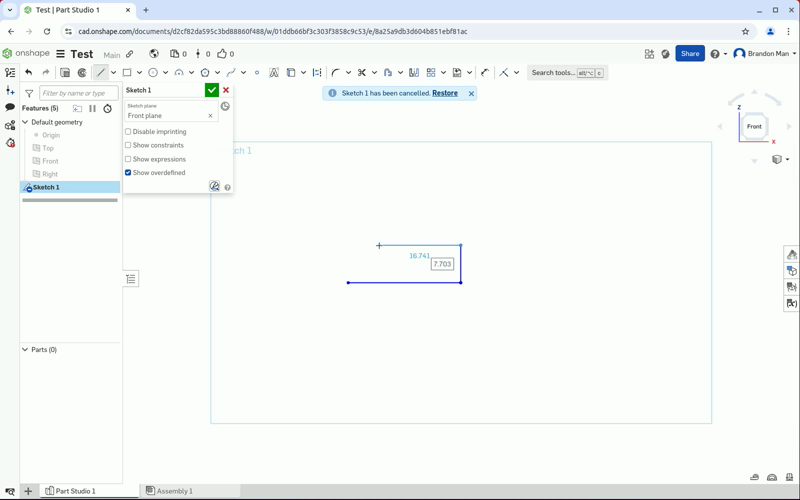
click(379, 245)
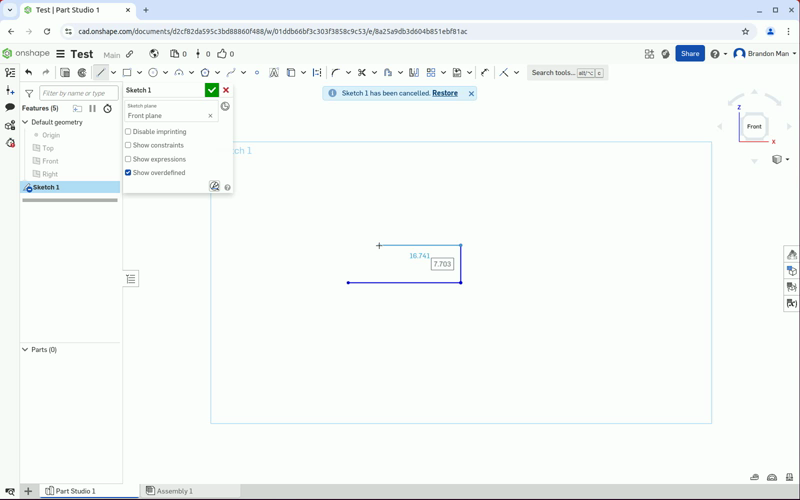
key_up(shift)
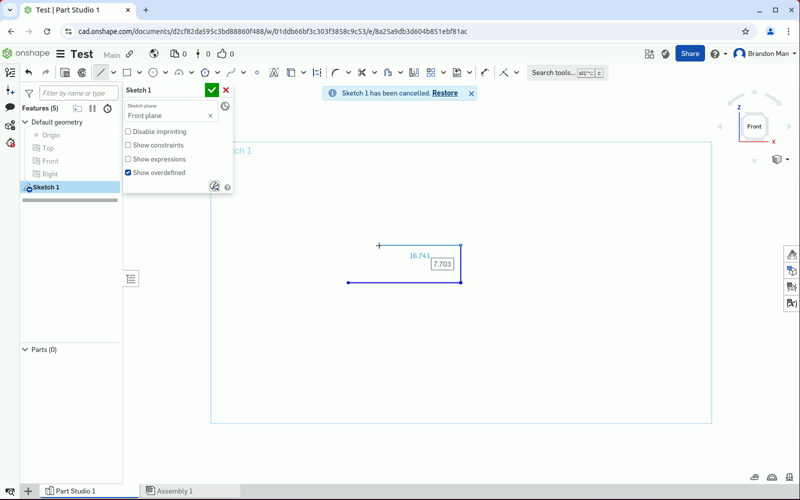
key_down(shift)
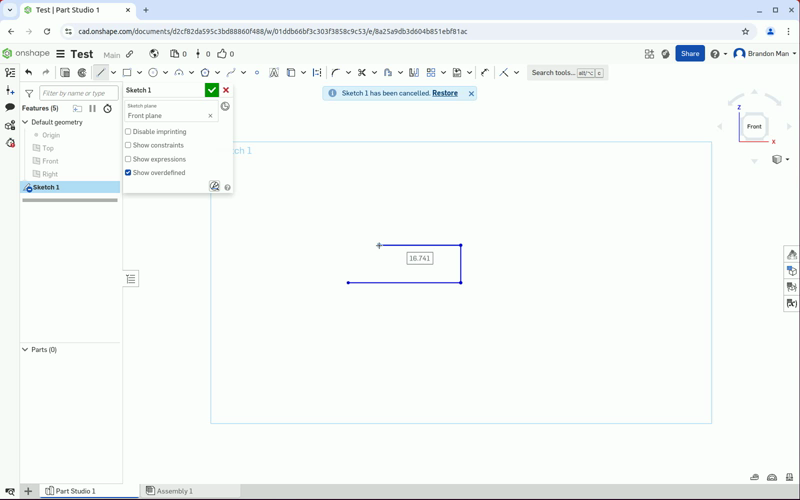
mouse_move(409, 245)
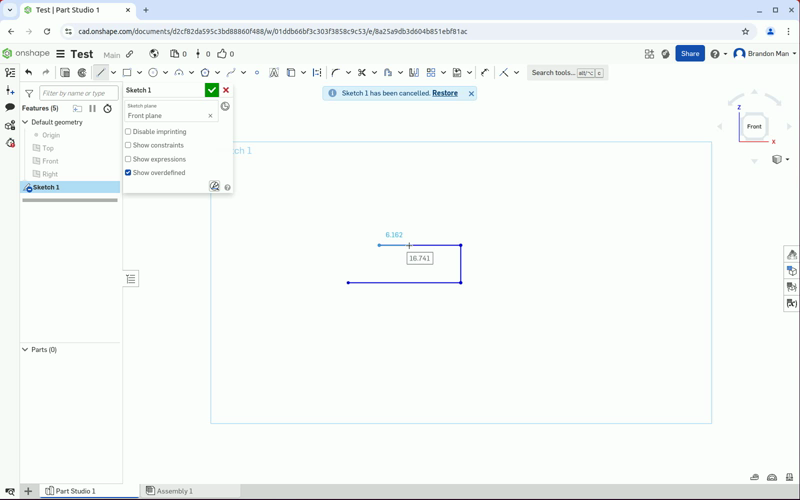
mouse_move(379, 208)
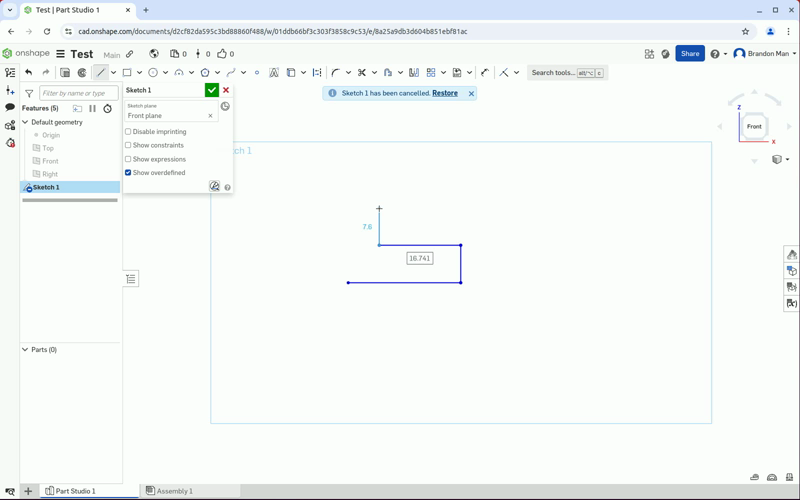
click(379, 208)
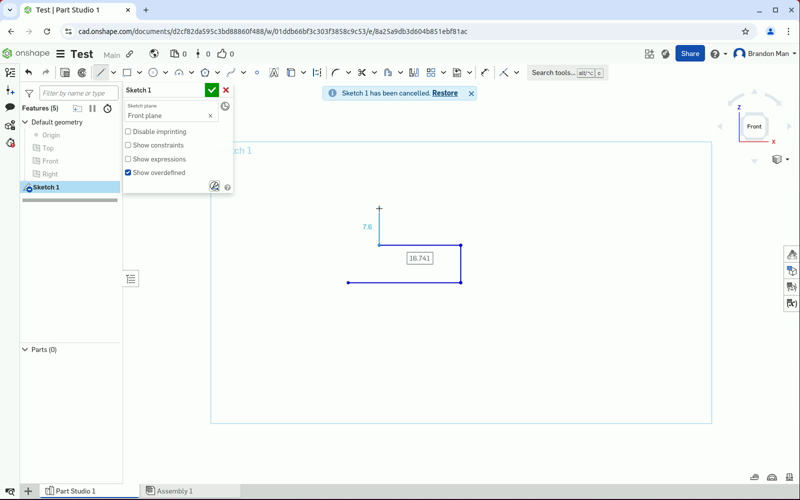
key_up(shift)
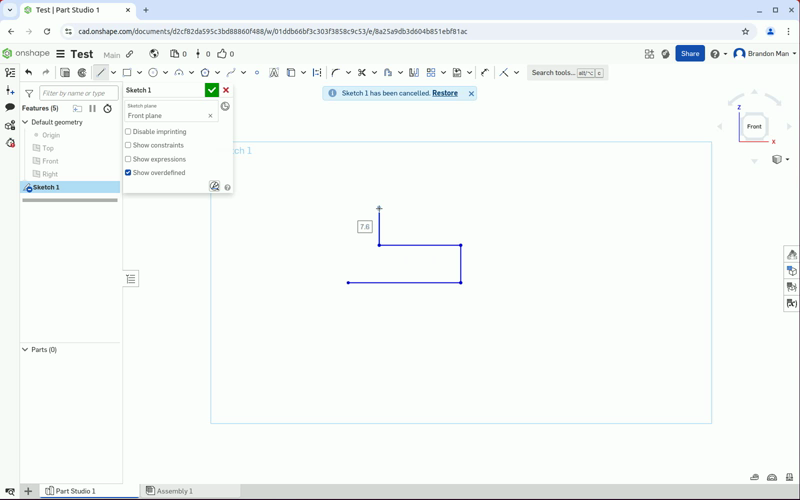
key_down(shift)
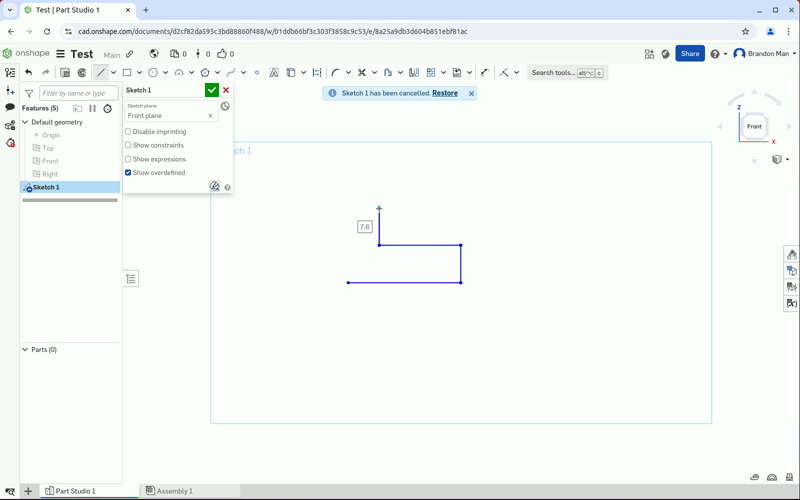
mouse_move(409, 208)
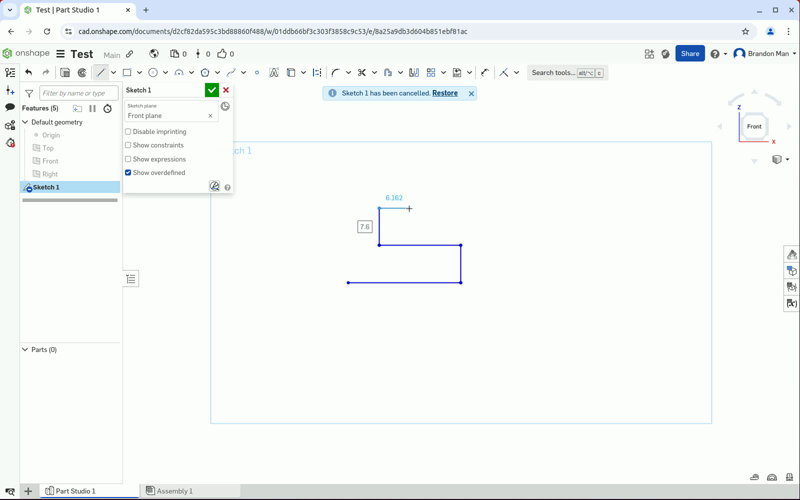
mouse_move(348, 208)
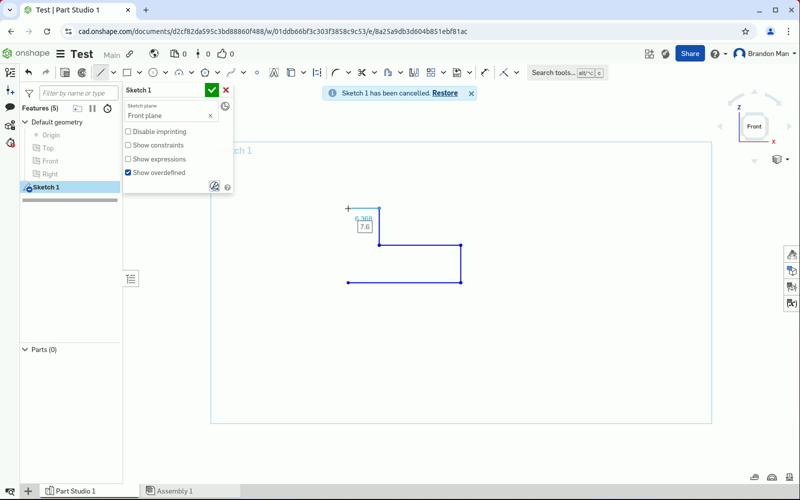
click(348, 208)
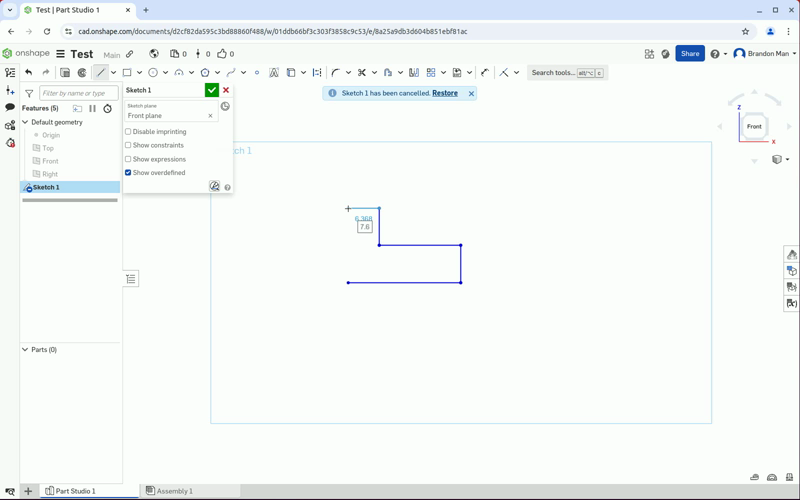
key_up(shift)
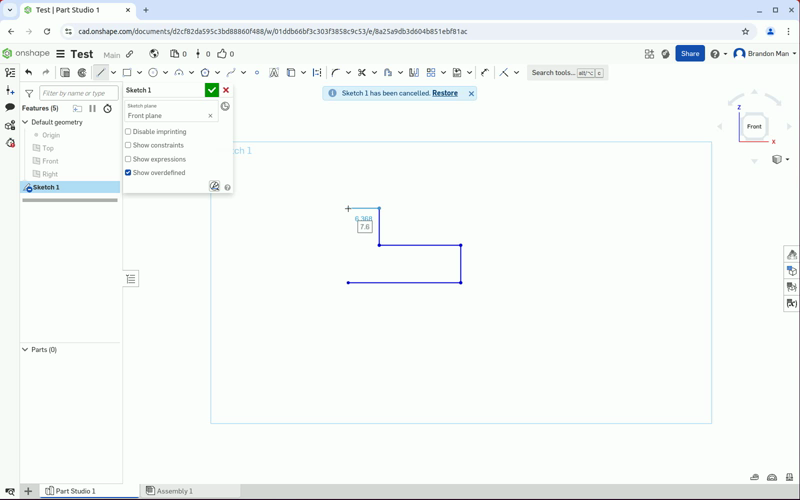
key_down(shift)
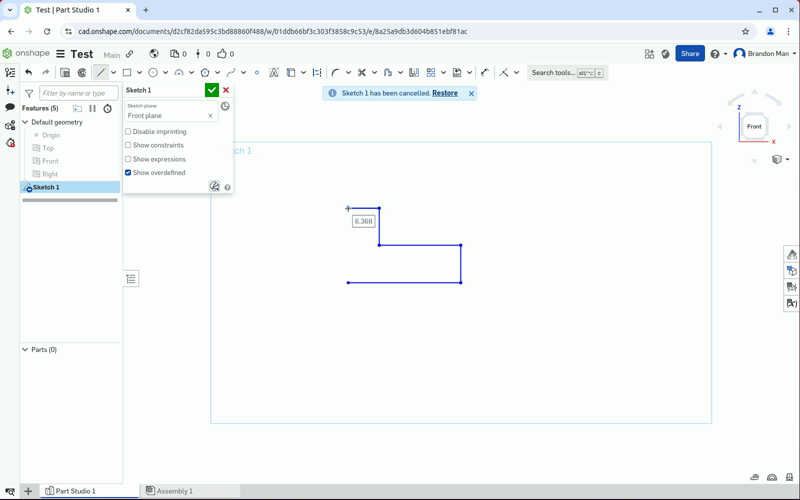
mouse_move(348, 282)
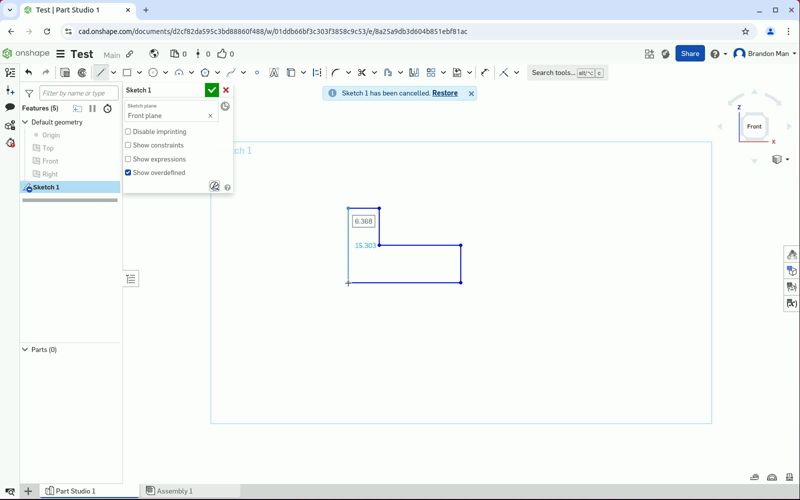
key_up(shift)
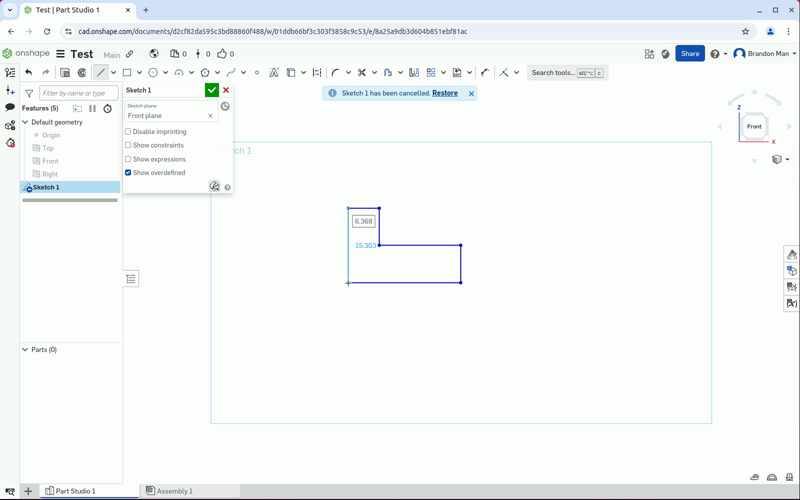
click(348, 282)
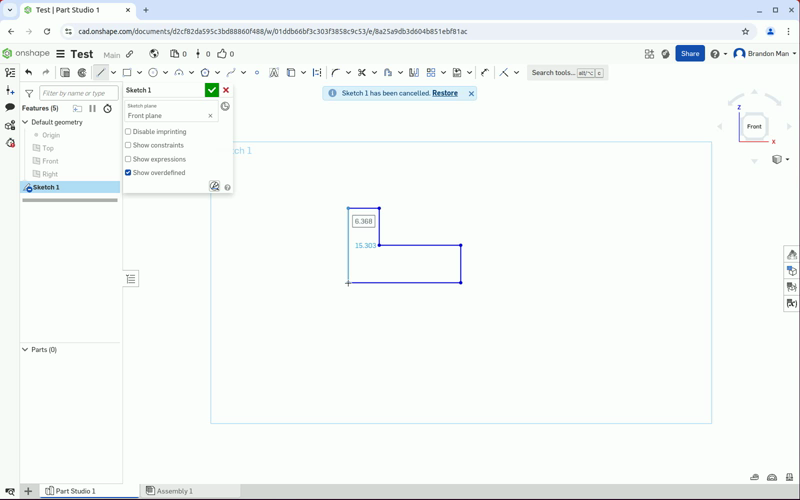
key(esc)
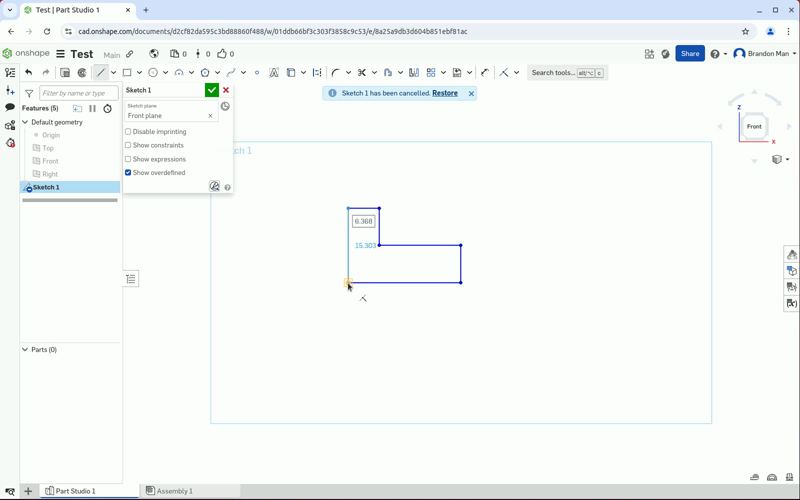
mouse_move(407, 274)
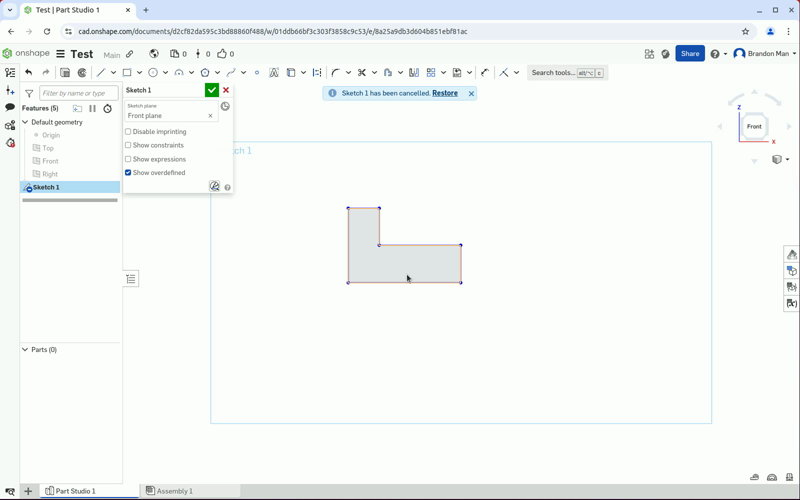
click(407, 274)
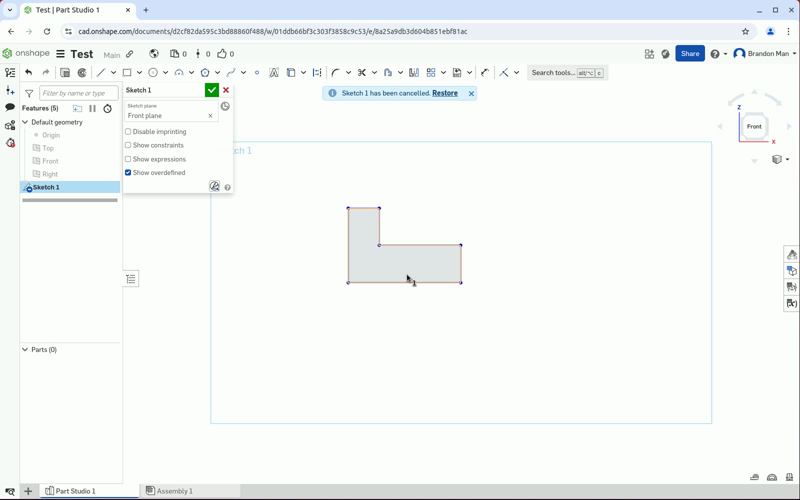
mouse_move(73, 352)
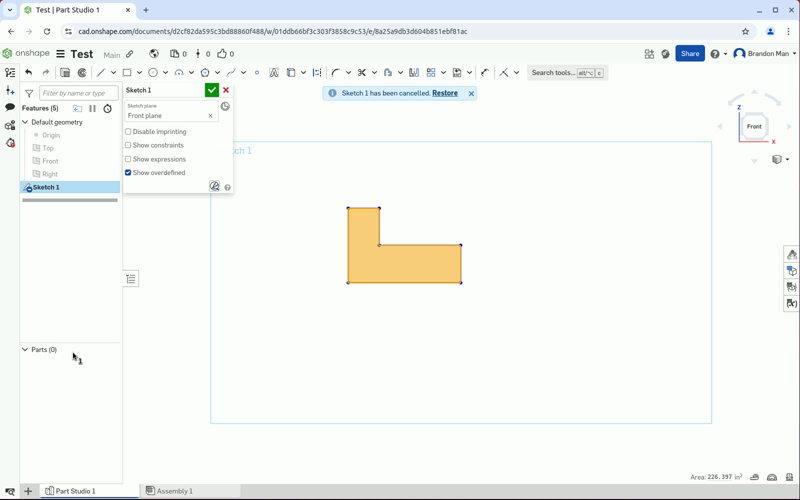
key(shift+y)
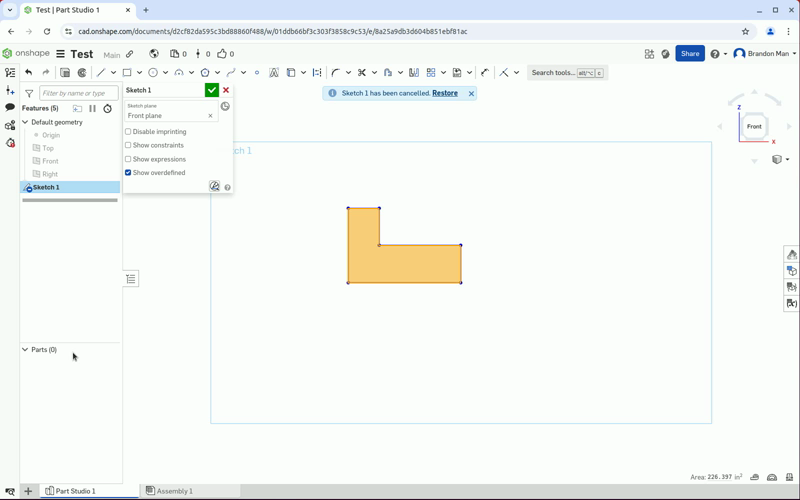
key(shift+e)
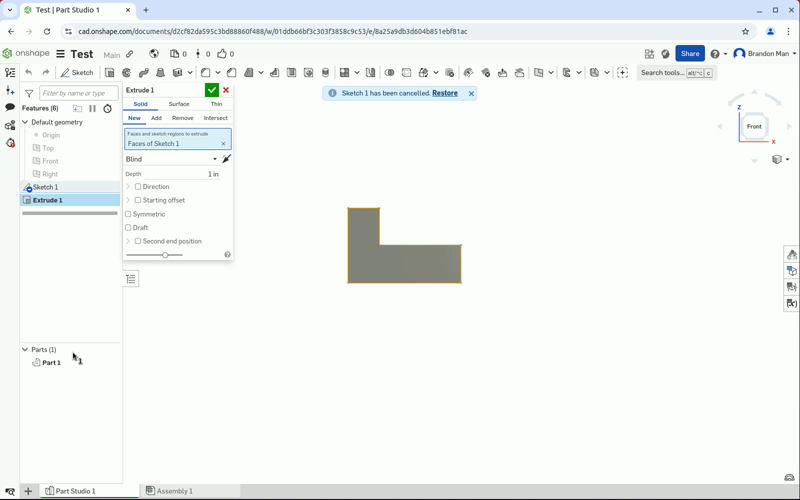
mouse_move(143, 106)
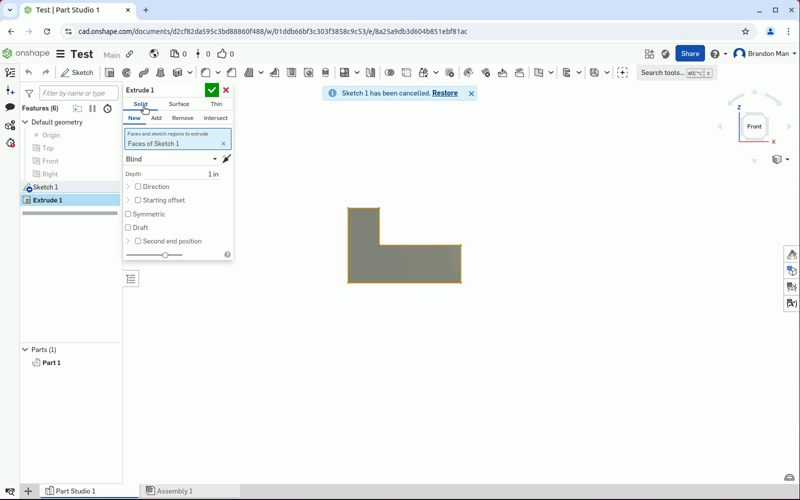
click(143, 106)
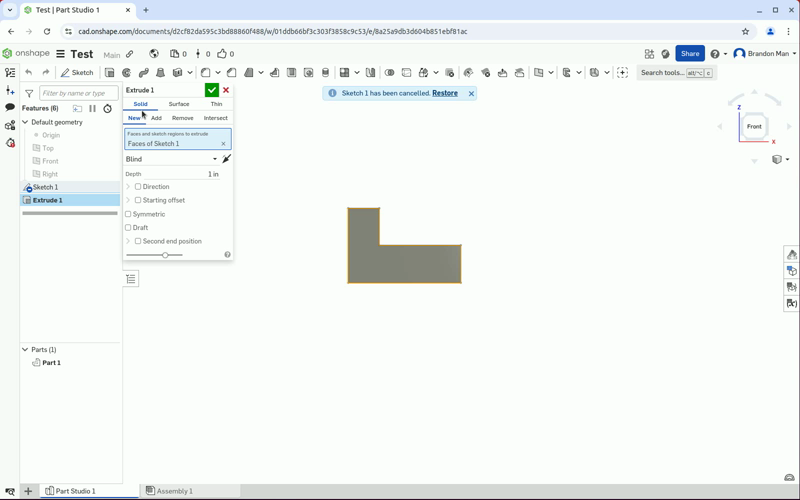
mouse_move(137, 120)
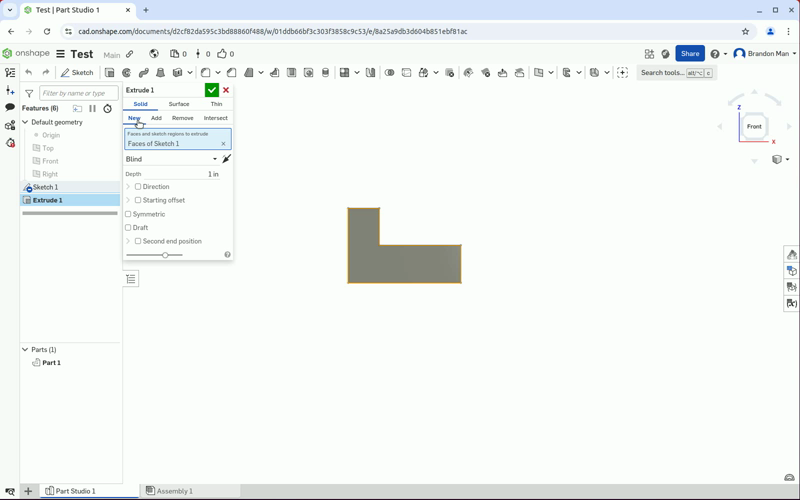
click(137, 120)
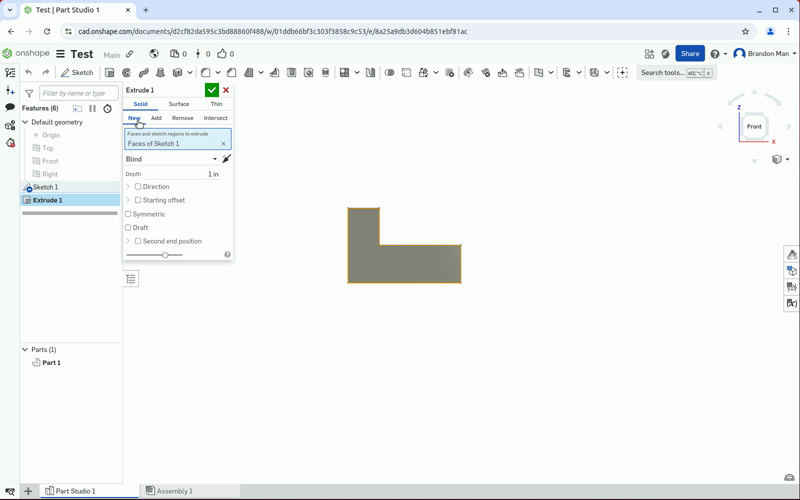
key(tab, 4)
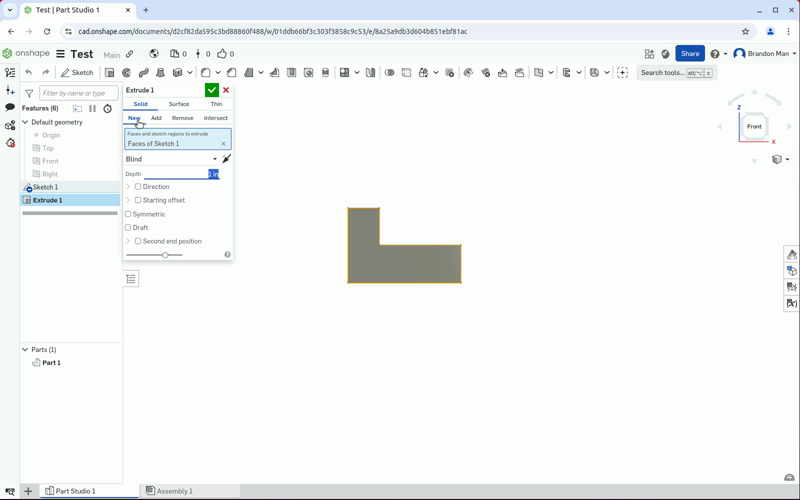
text(15.405)
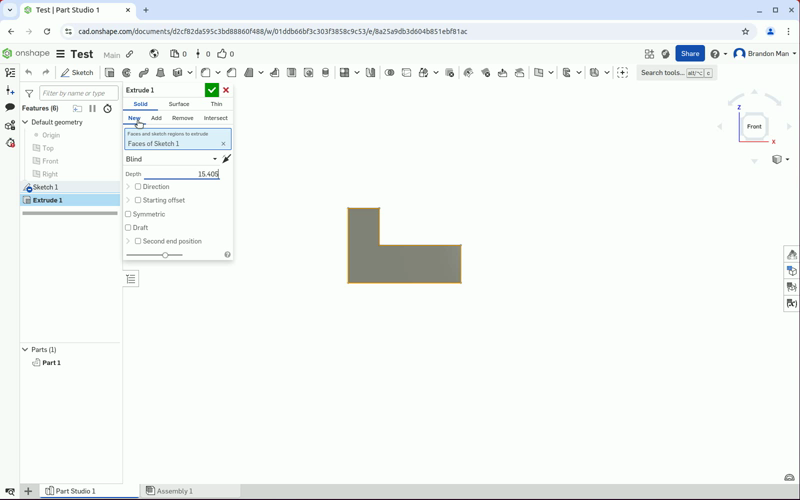
key(enter)
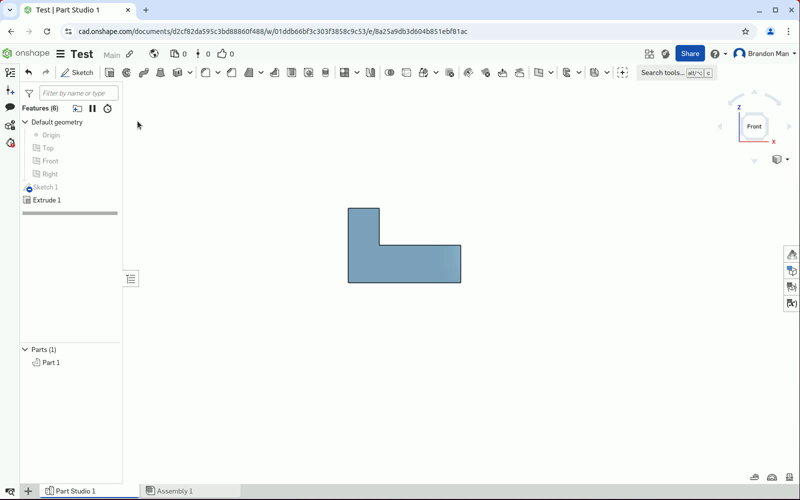
key(shift+h)
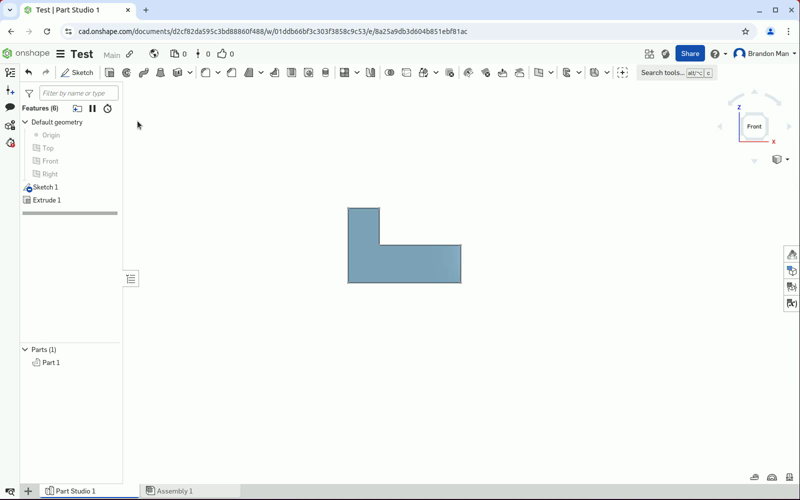
key(shift+h)
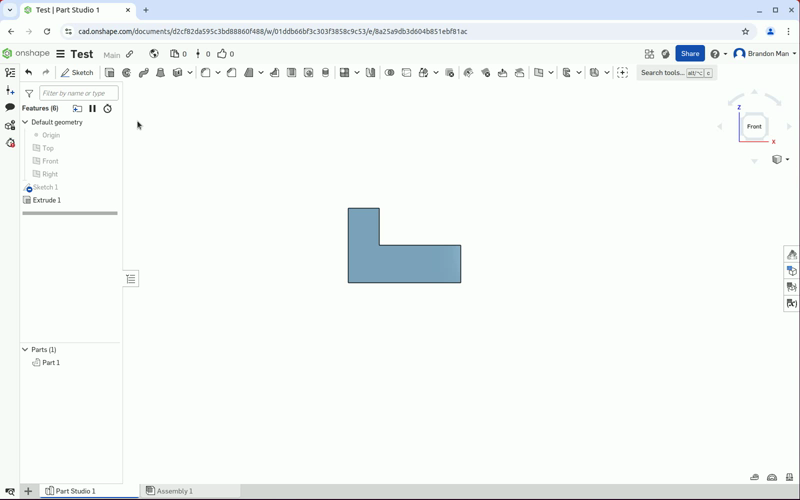
mouse_move(73, 189)
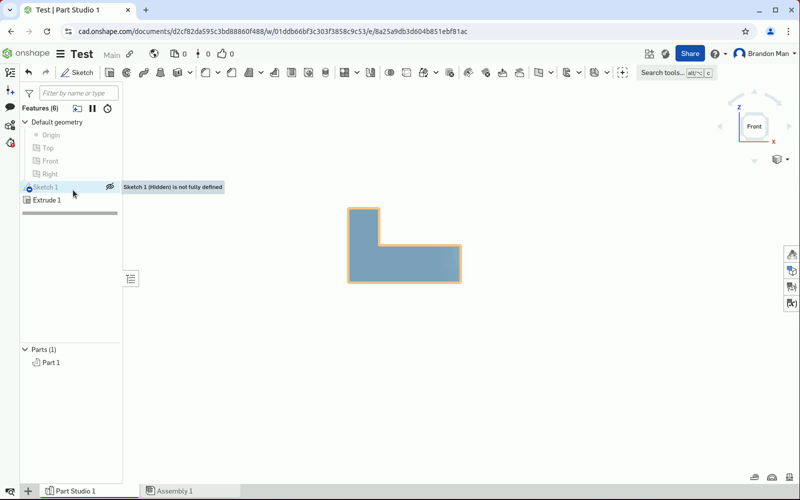
click(73, 189)
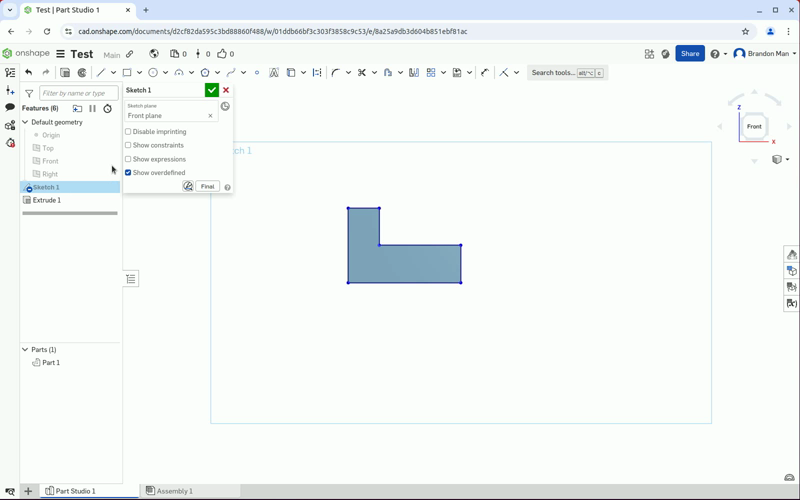
mouse_move(229, 92)
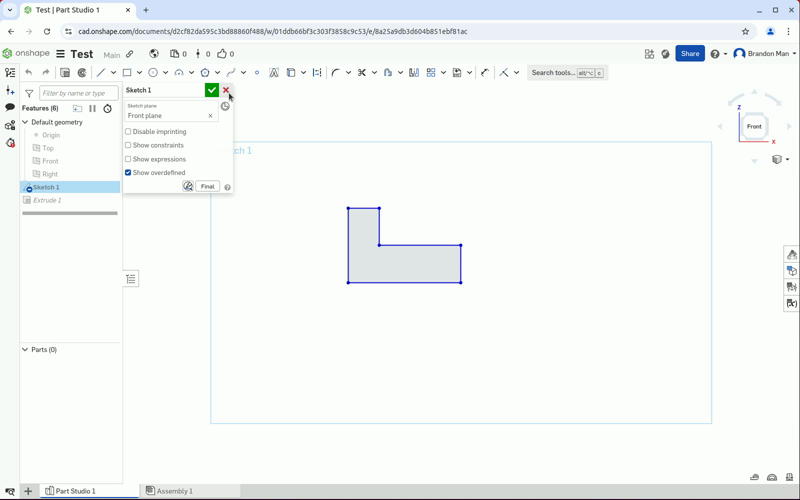
click(229, 92)
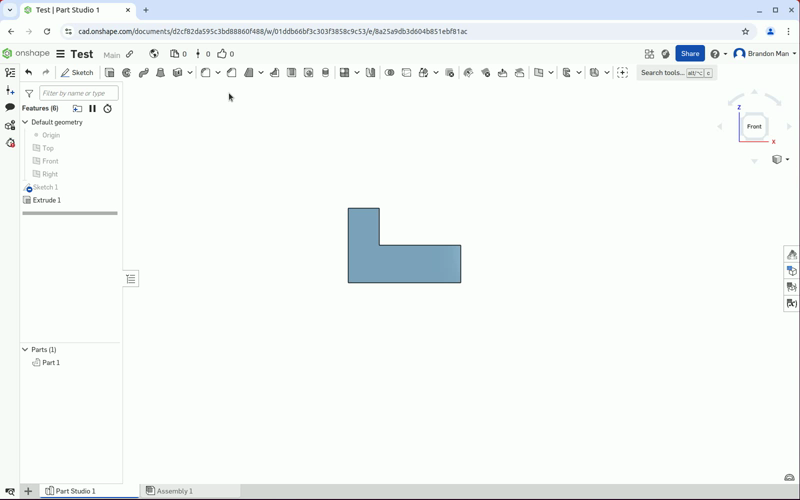
mouse_move(541, 75)
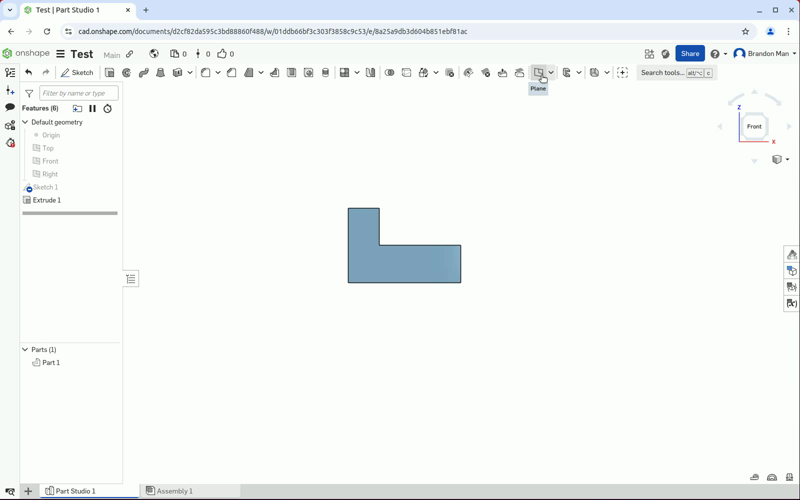
click(541, 75)
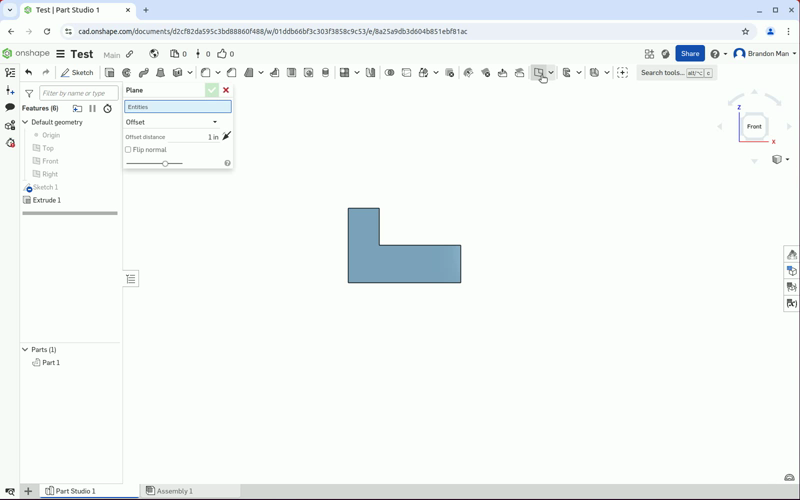
mouse_move(73, 163)
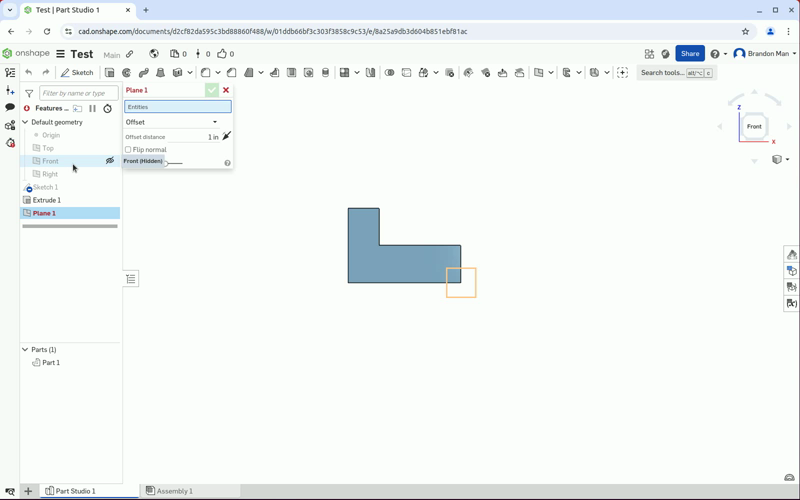
click(73, 163)
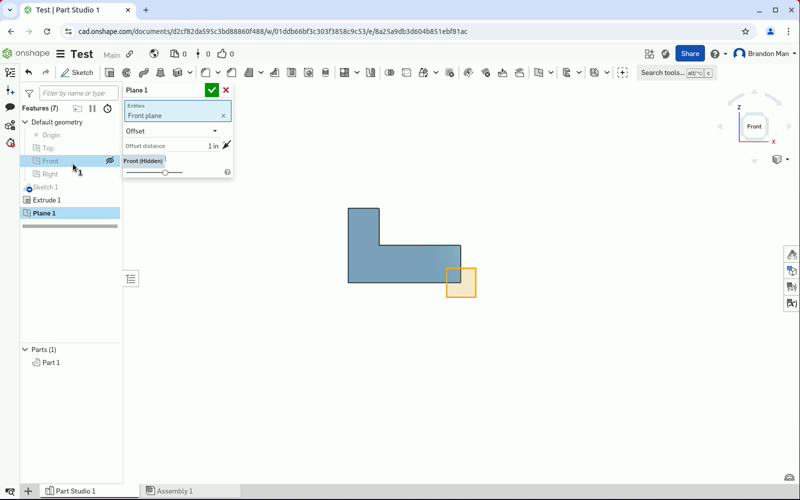
key(tab, 2)
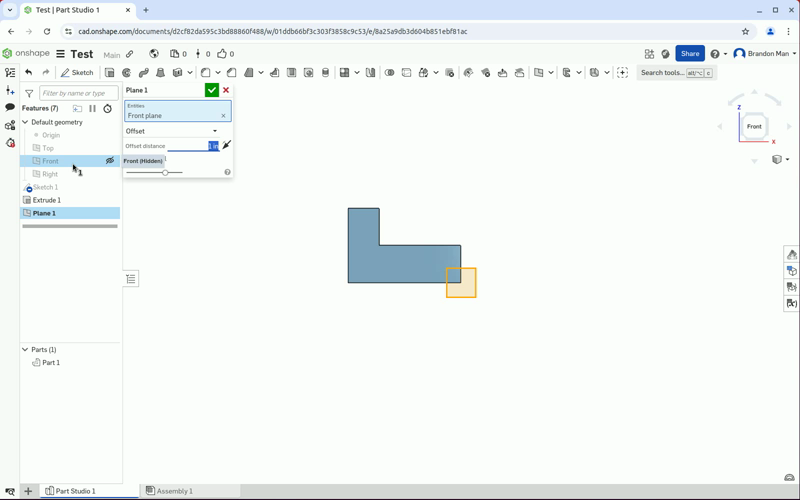
text(15.405)
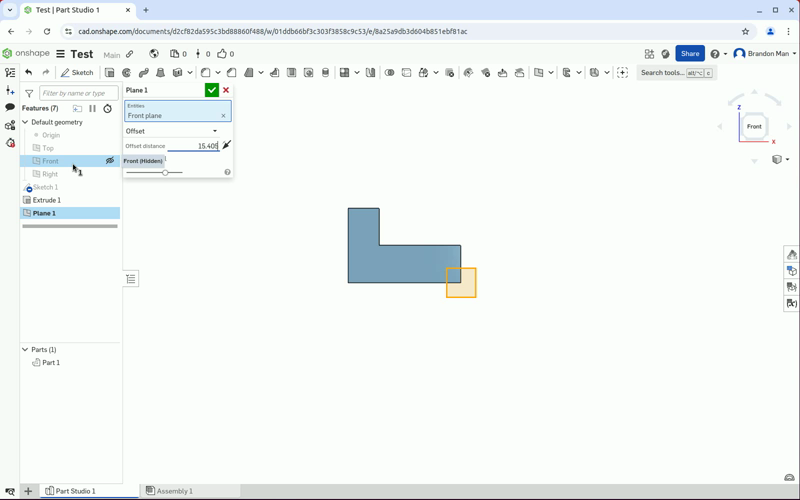
key(enter, 2)
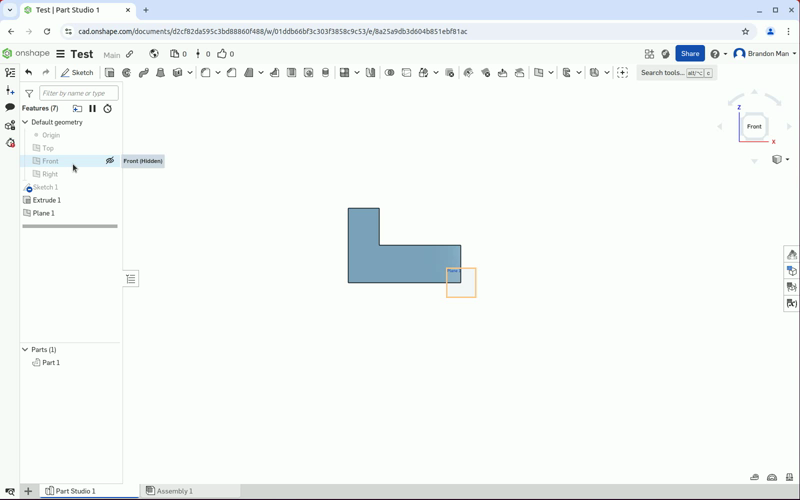
key(shift+s)
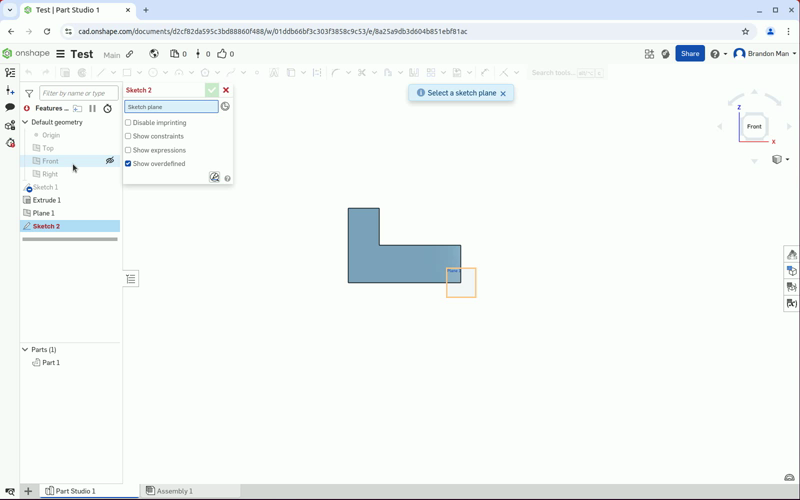
mouse_move(73, 215)
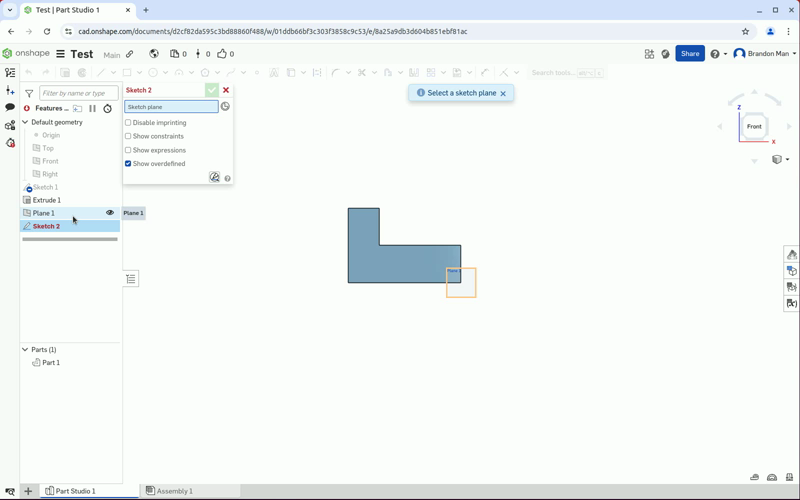
click(73, 215)
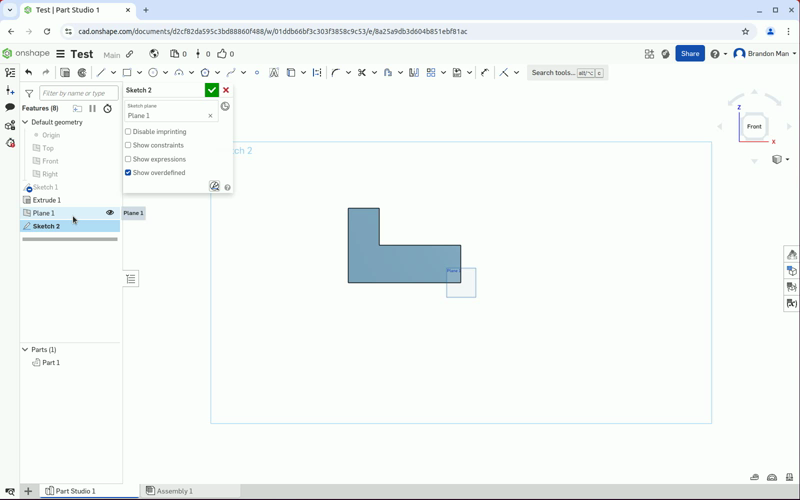
mouse_move(73, 352)
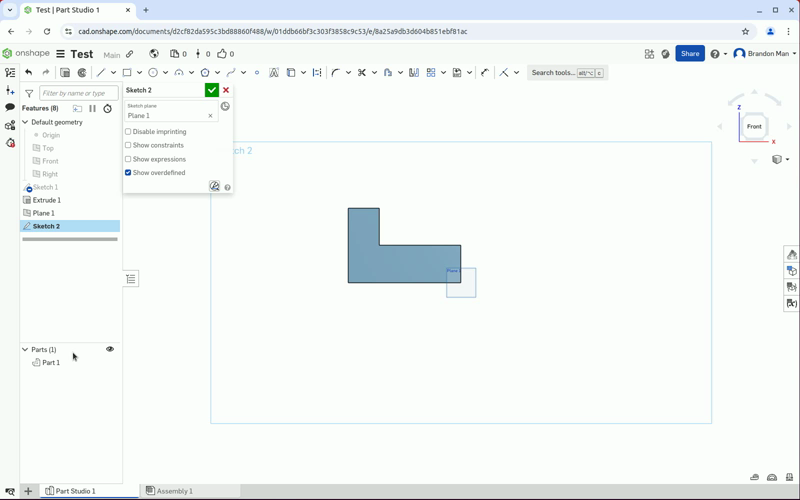
key(y)
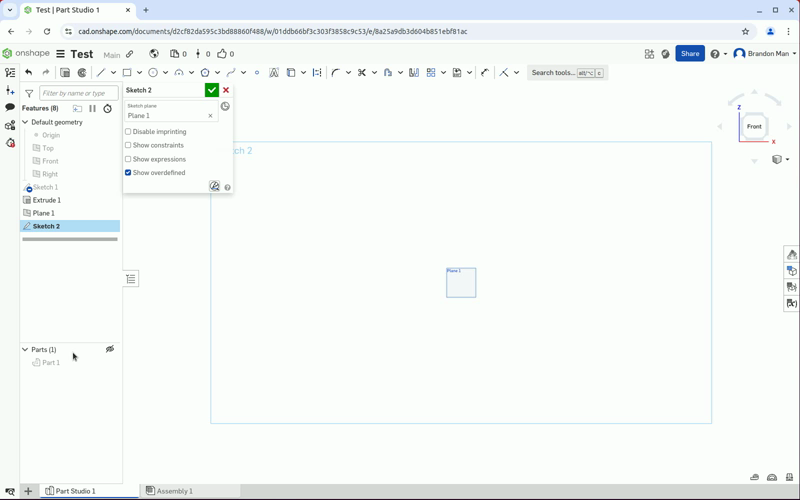
key(l)
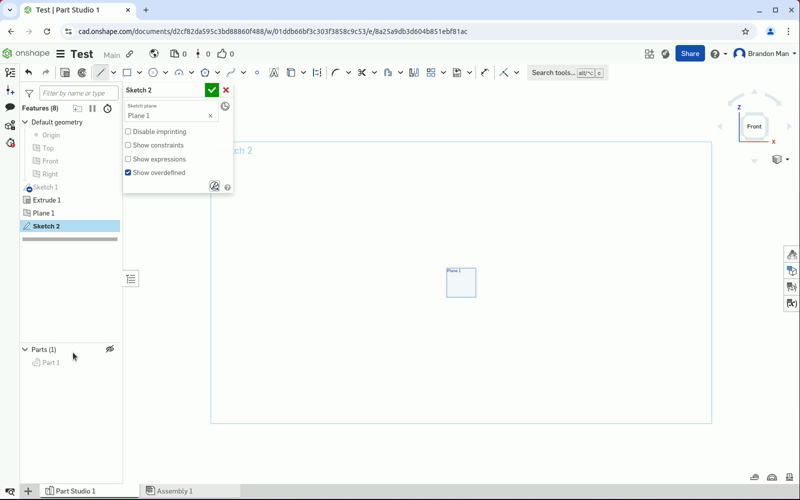
key_down(shift)
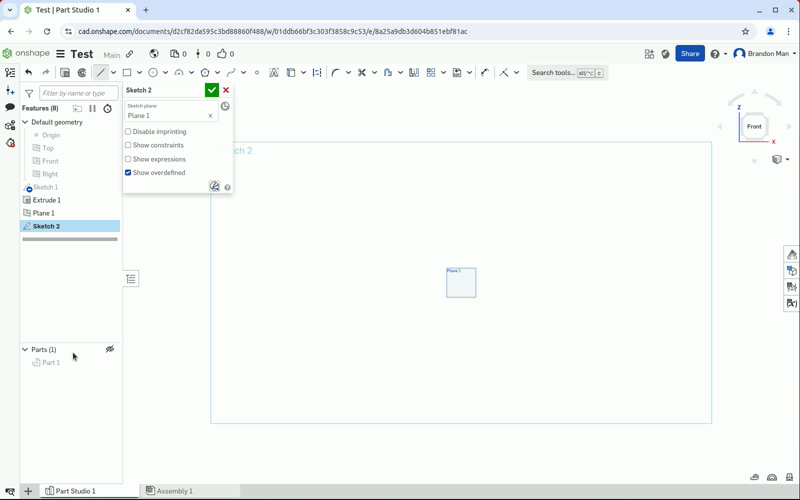
mouse_move(410, 282)
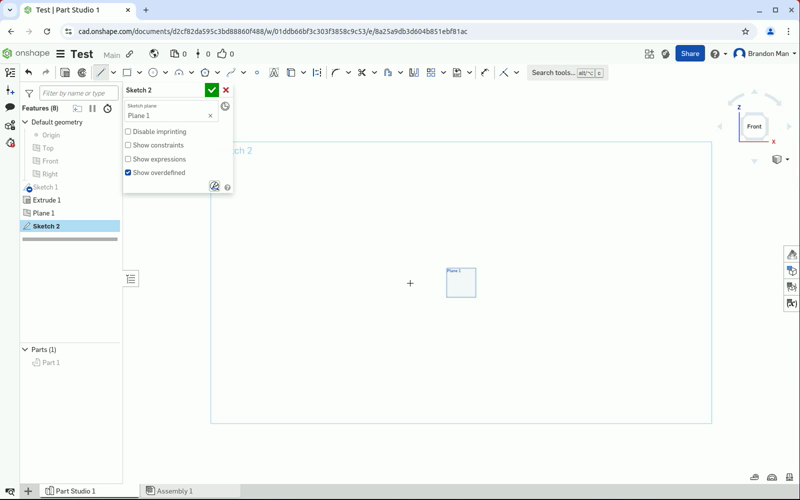
click(410, 282)
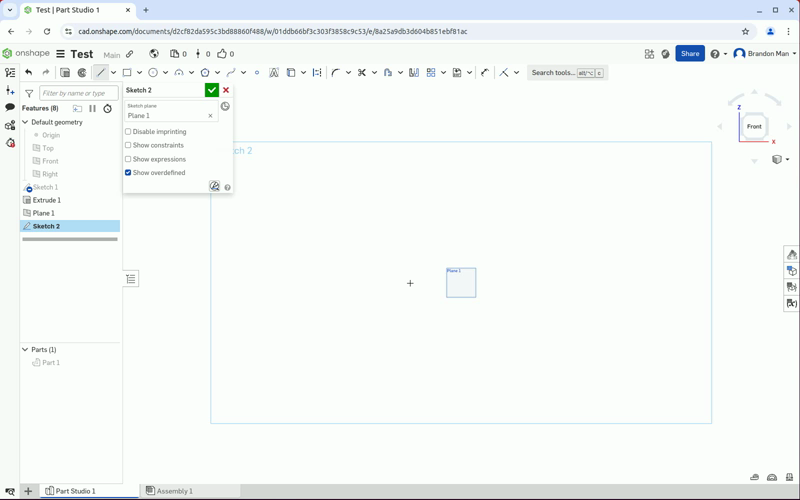
key_up(shift)
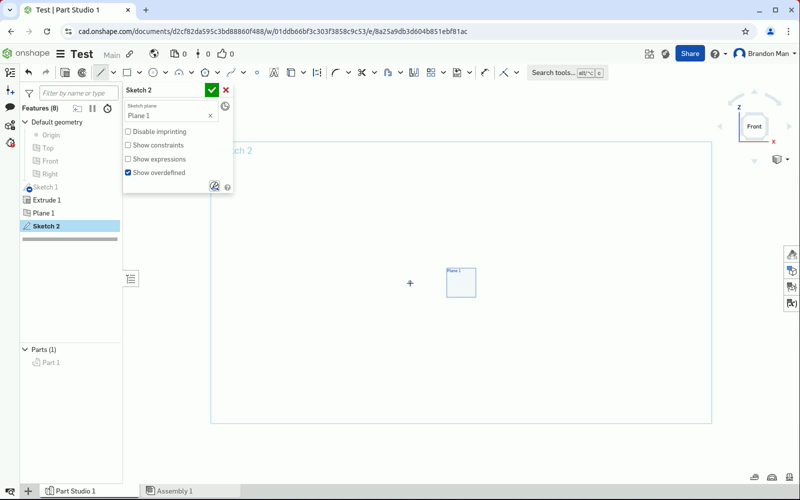
key_down(shift)
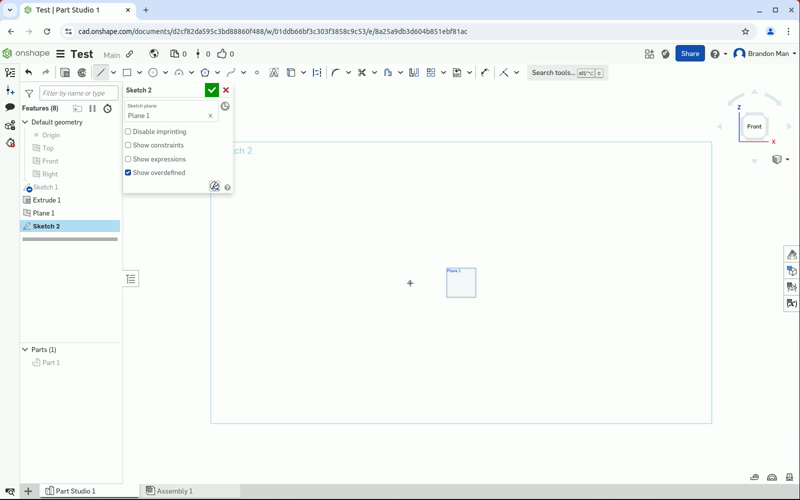
mouse_move(440, 282)
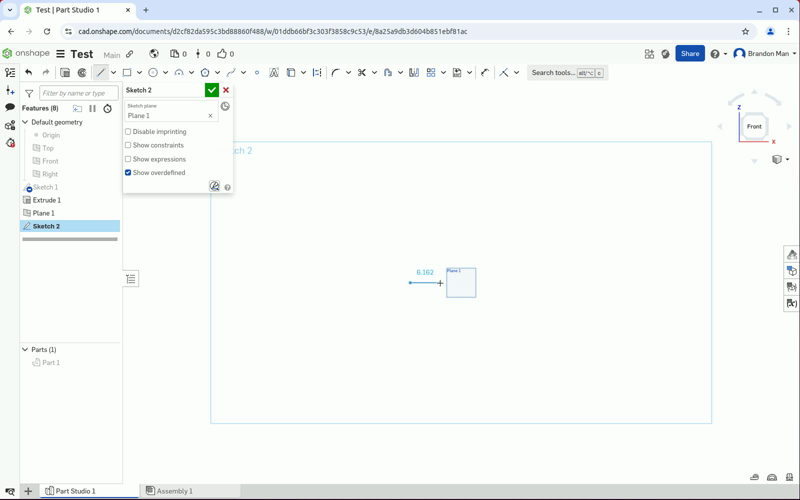
mouse_move(461, 282)
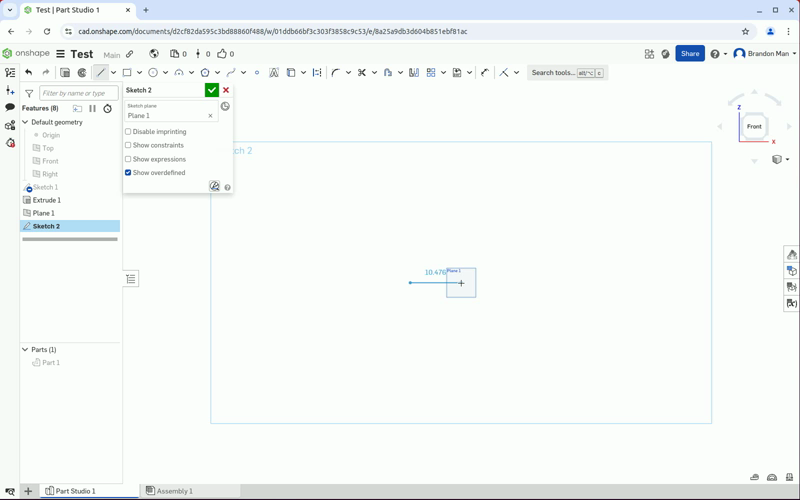
click(461, 282)
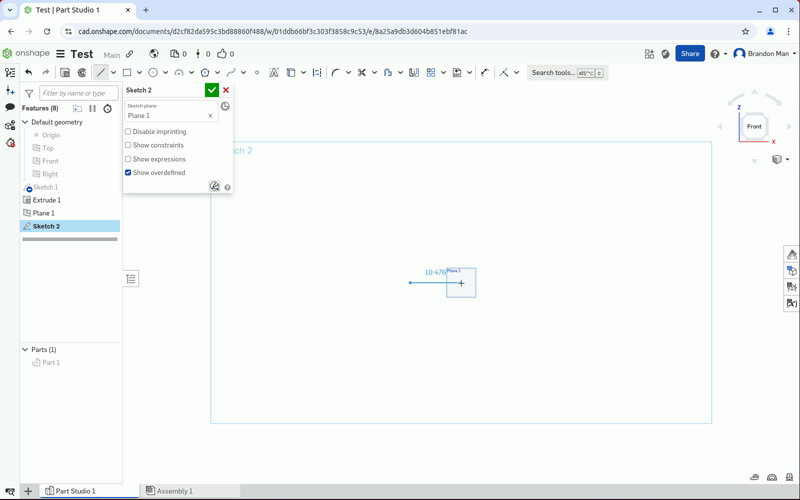
key_up(shift)
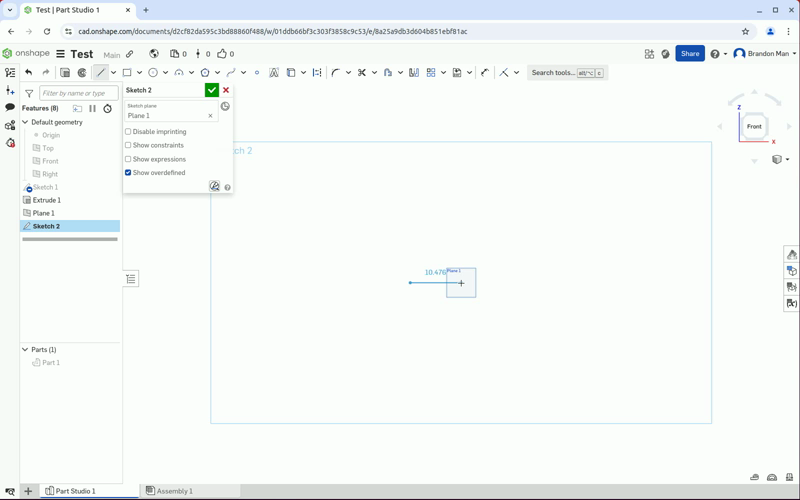
key_down(shift)
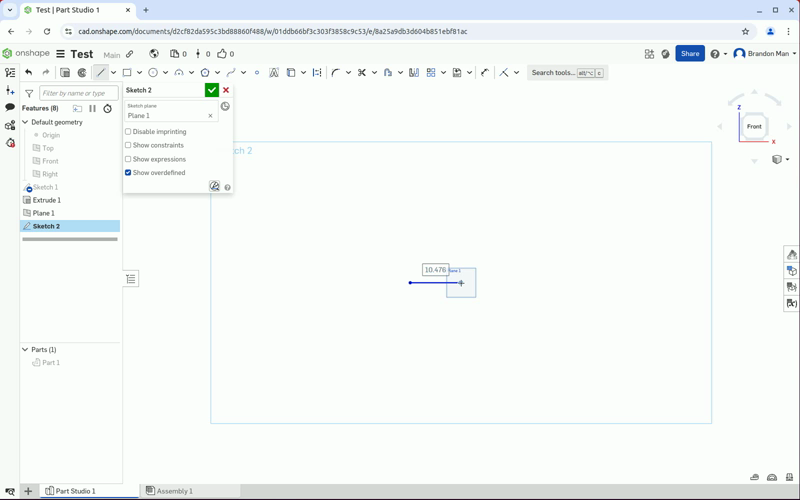
mouse_move(491, 282)
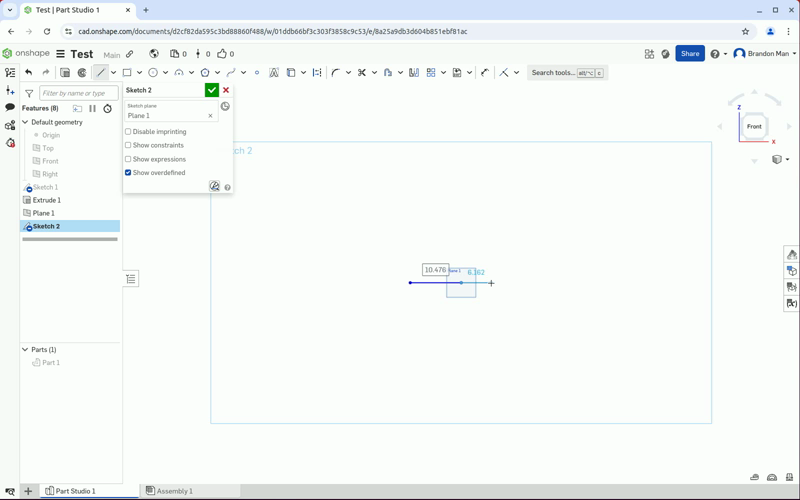
mouse_move(461, 244)
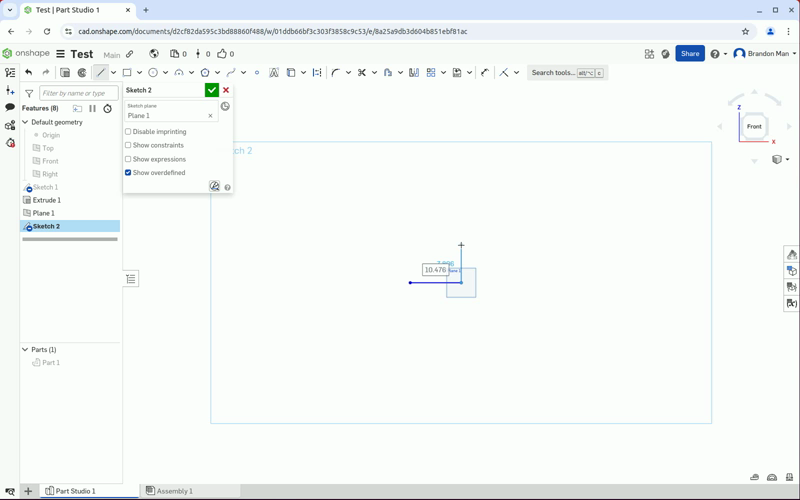
click(461, 244)
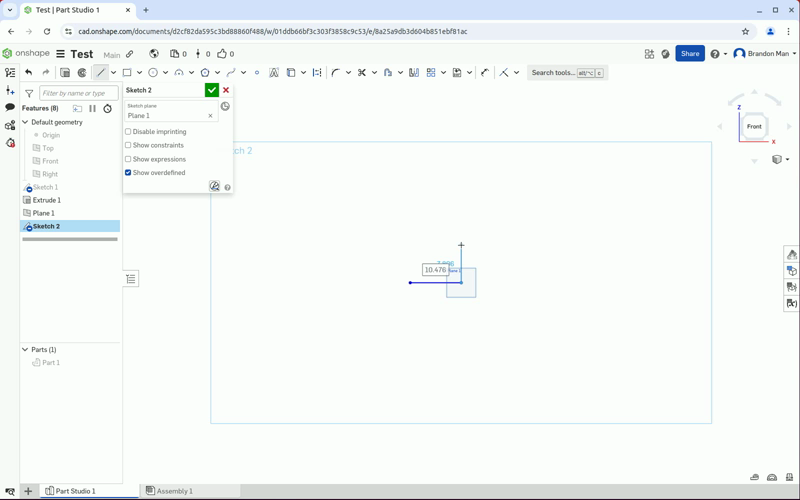
key_up(shift)
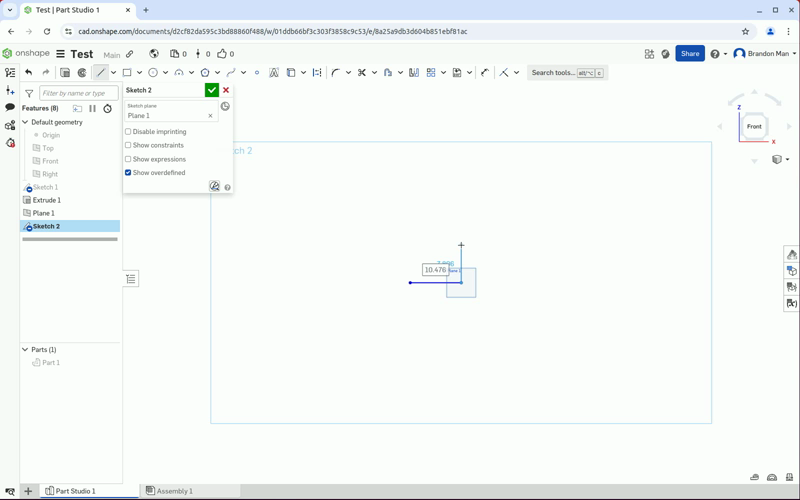
key_down(shift)
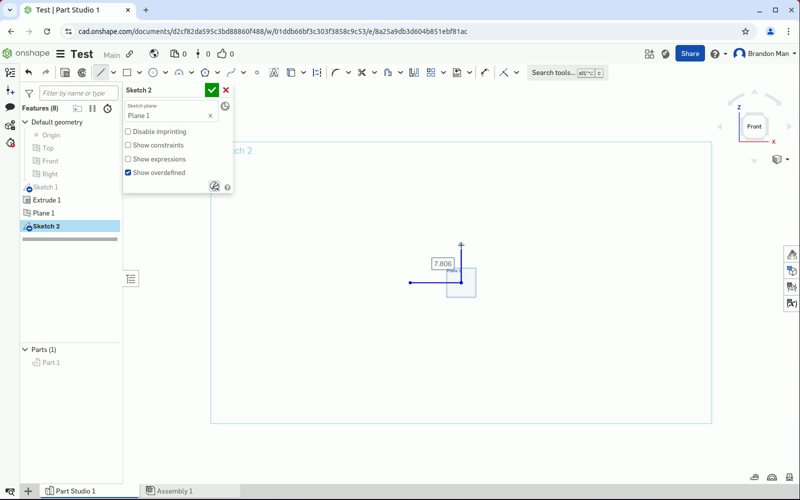
mouse_move(491, 244)
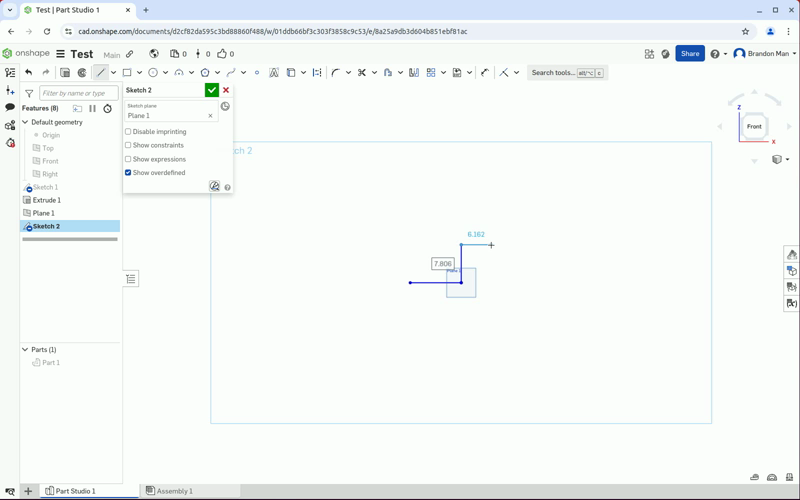
mouse_move(410, 244)
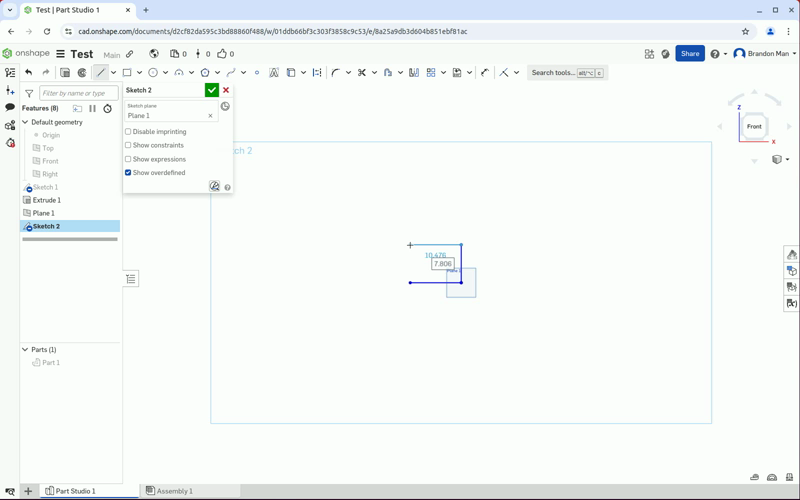
click(410, 244)
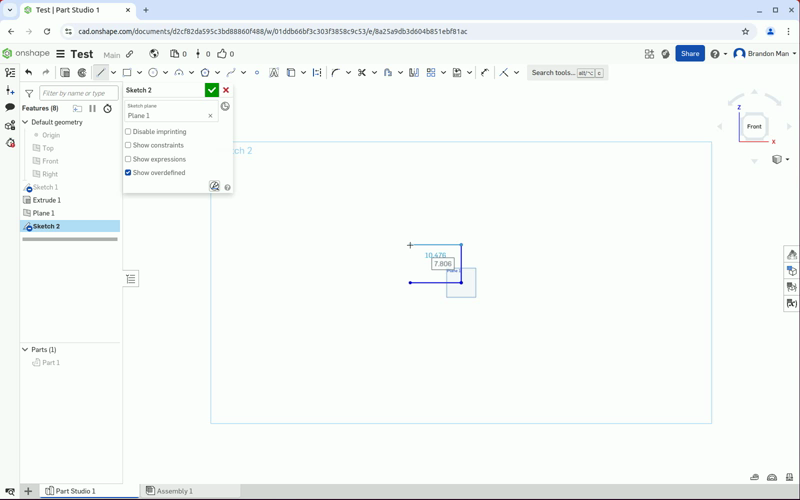
key_up(shift)
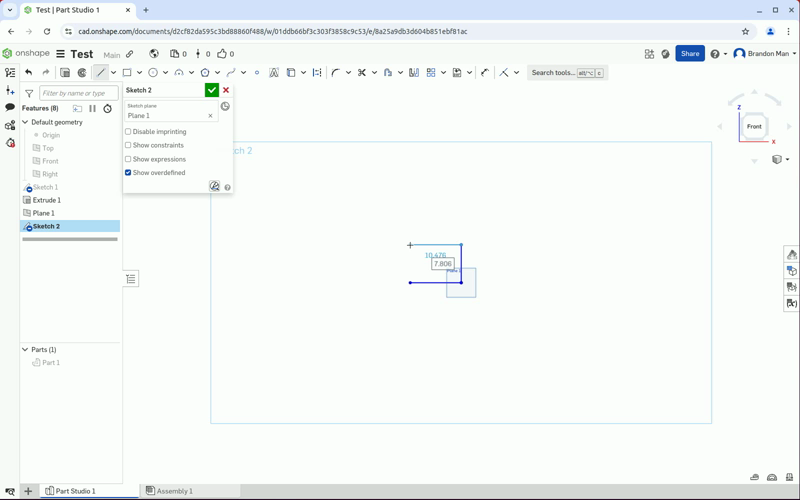
mouse_move(440, 244)
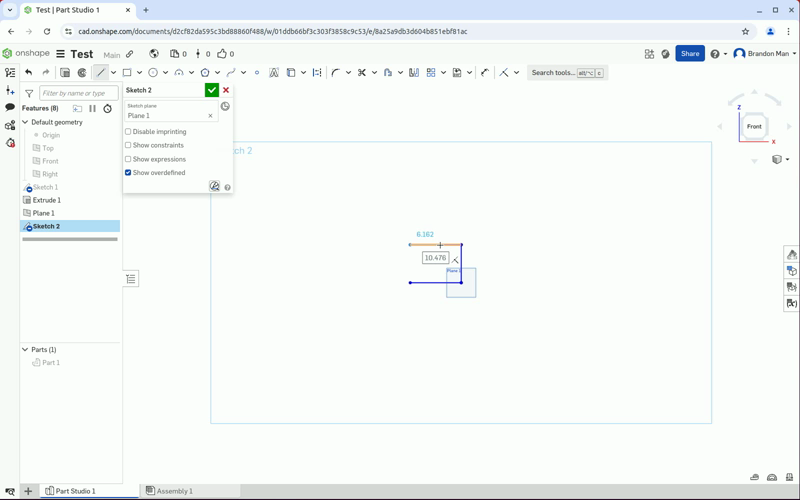
key_down(shift)
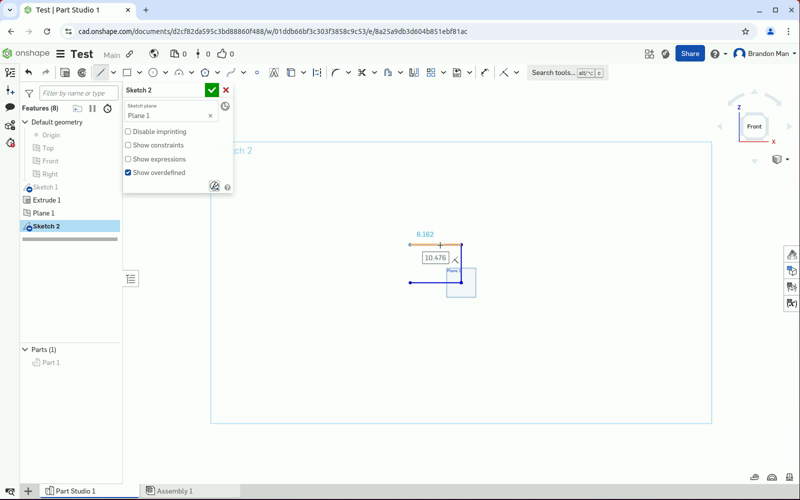
mouse_move(410, 282)
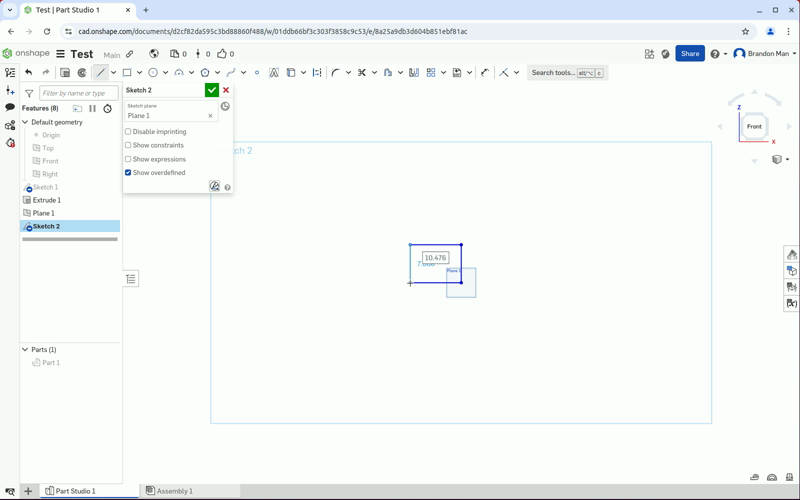
key_up(shift)
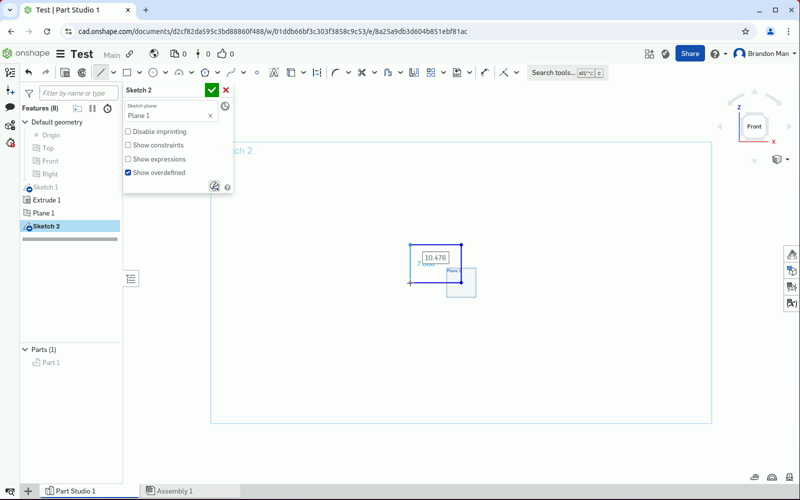
click(410, 282)
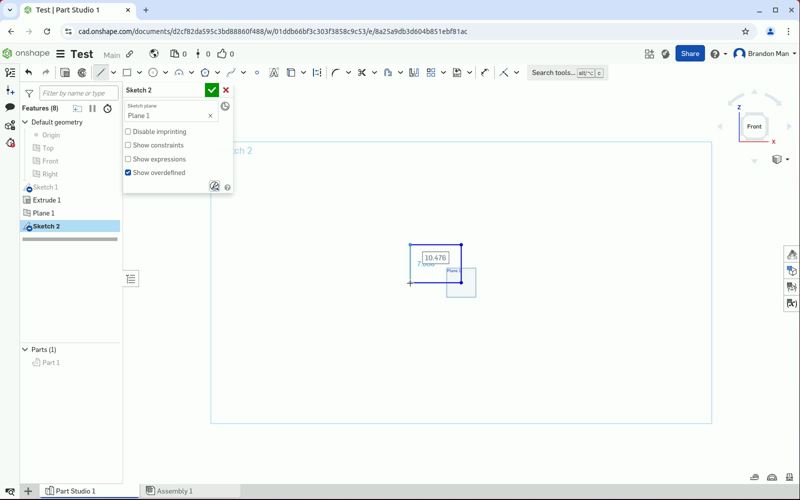
key(esc)
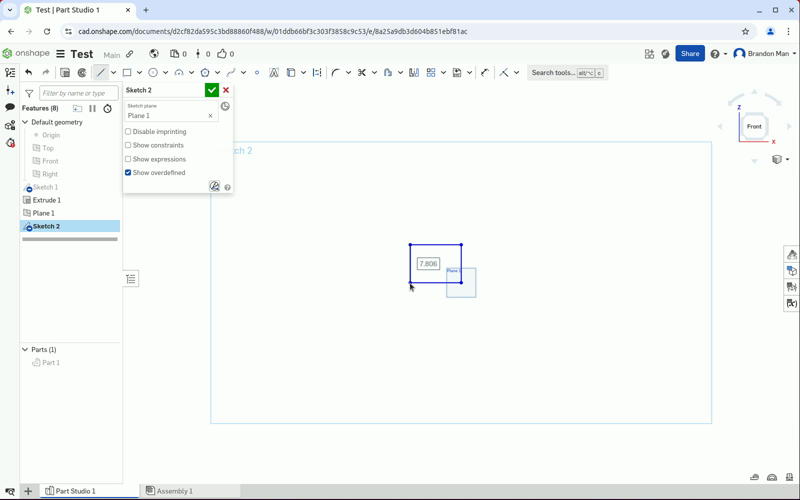
mouse_move(433, 276)
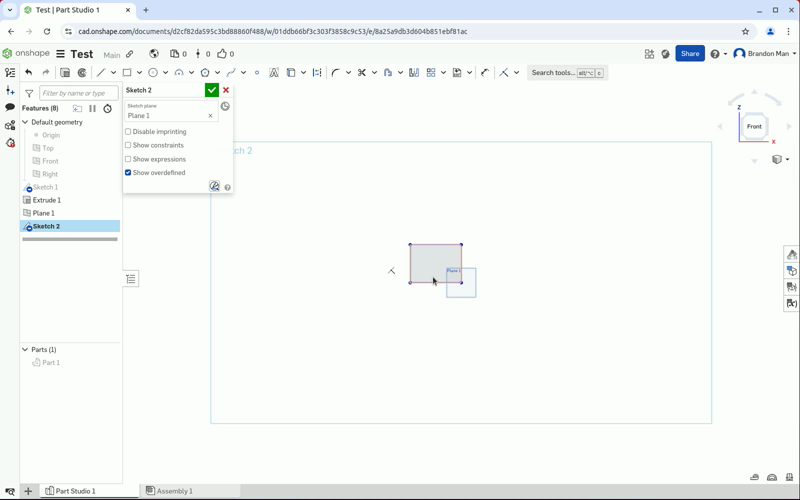
click(433, 276)
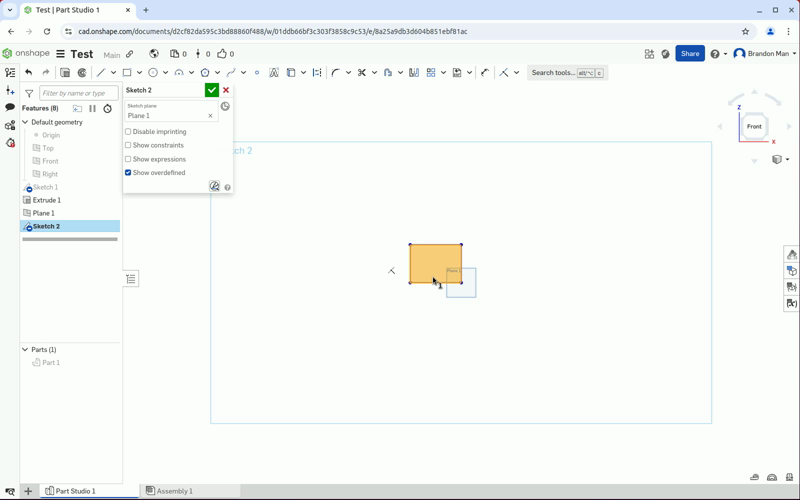
mouse_move(73, 352)
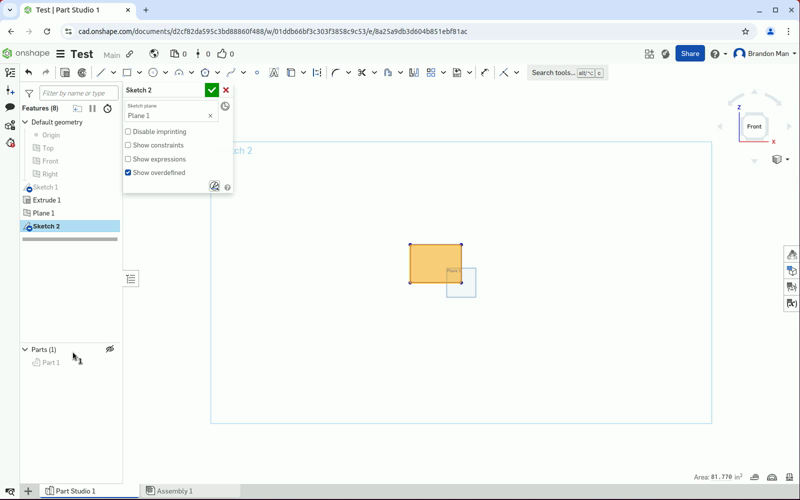
key(shift+y)
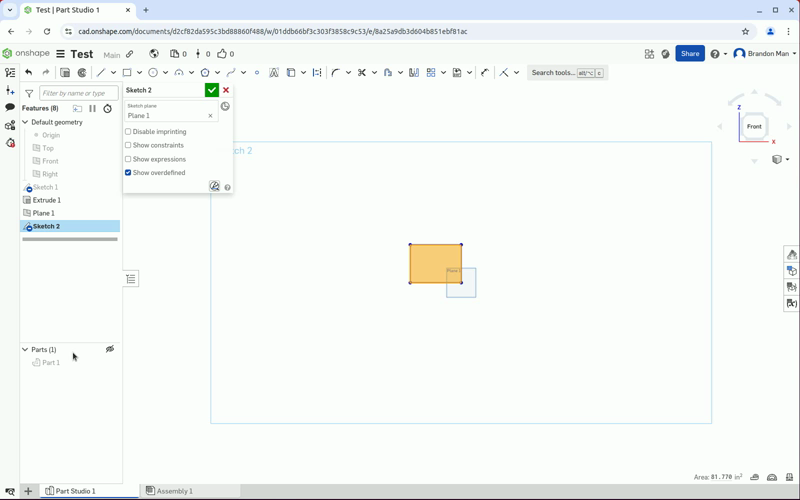
key(shift+e)
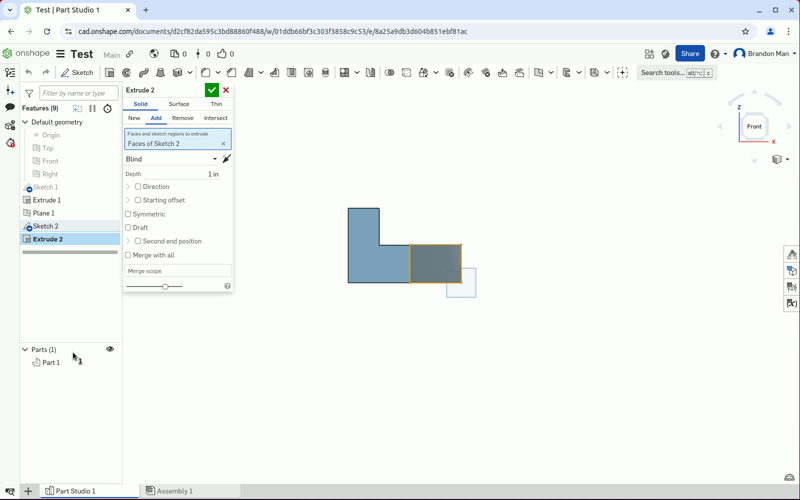
mouse_move(143, 106)
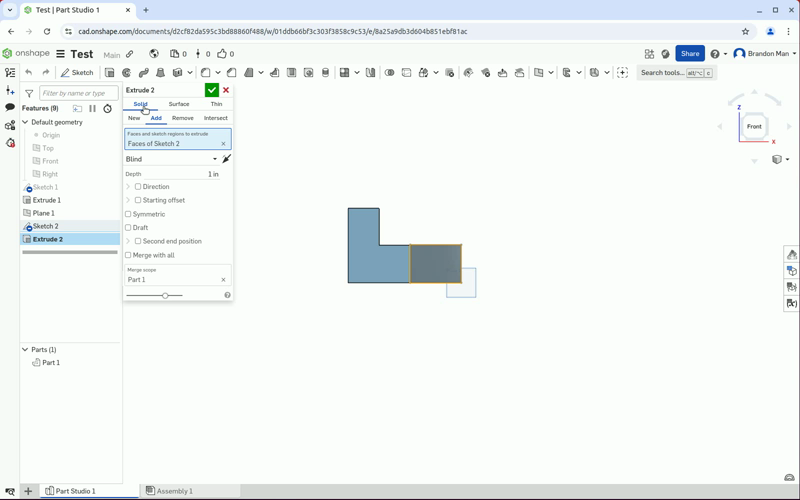
click(143, 106)
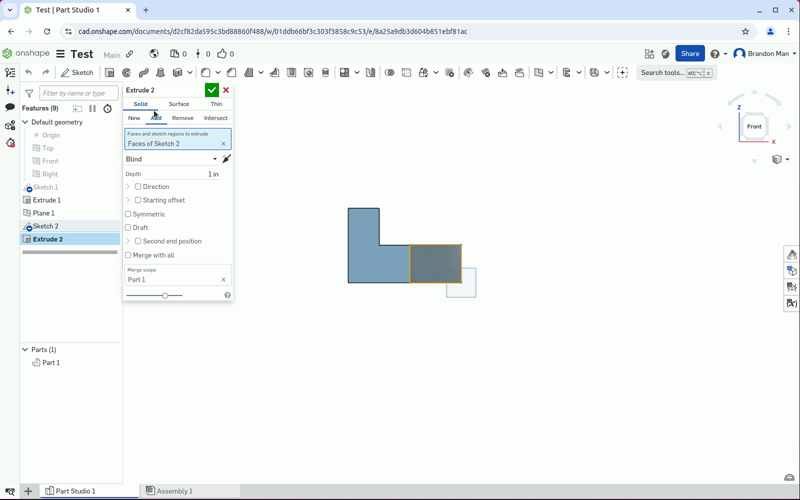
mouse_move(186, 120)
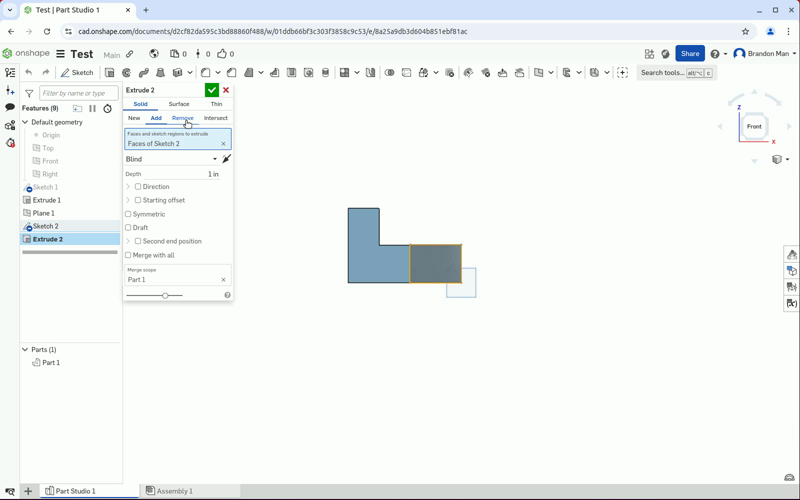
click(186, 120)
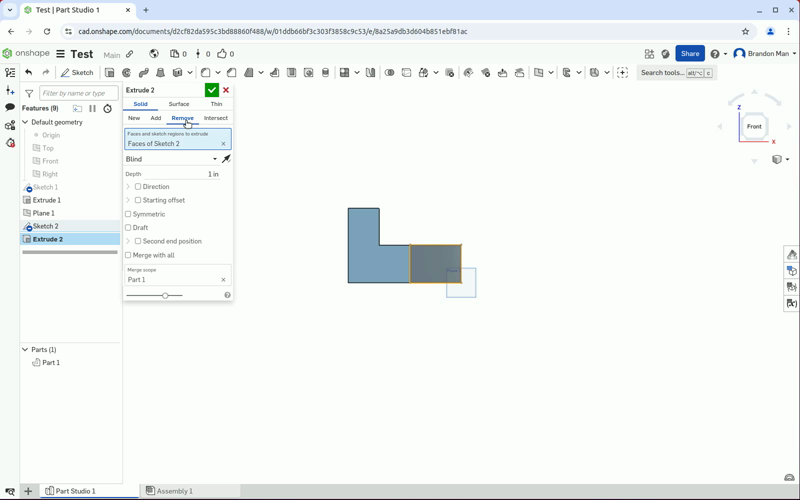
key(tab, 4)
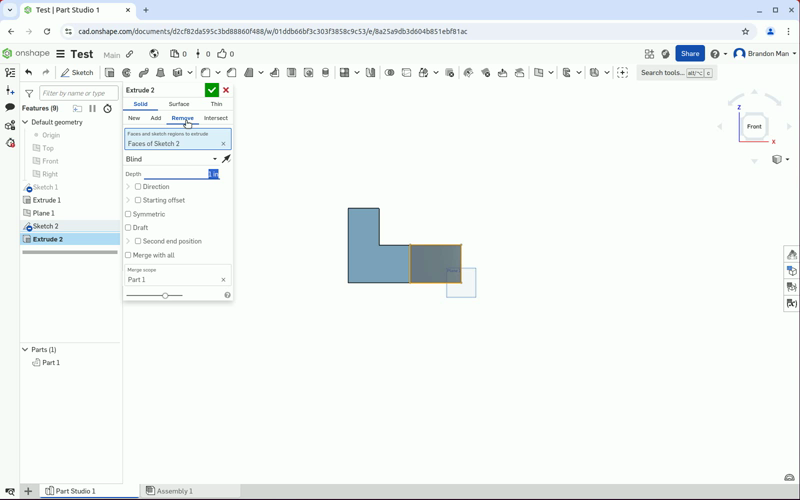
text(5.055)
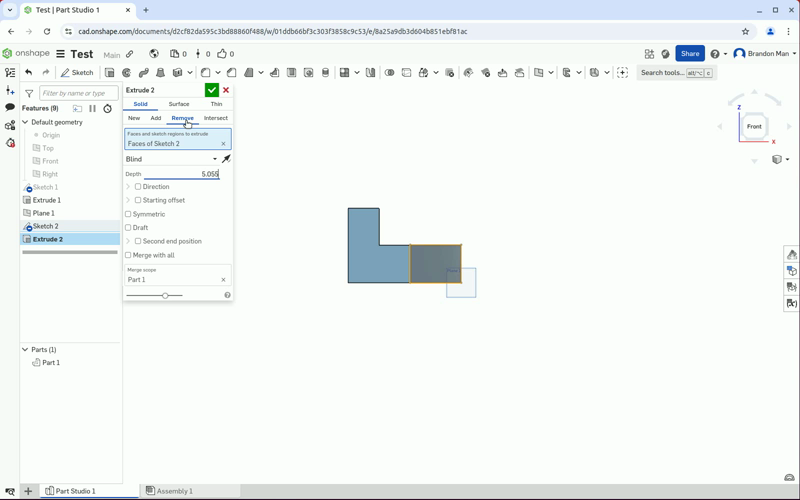
key(tab, 6)
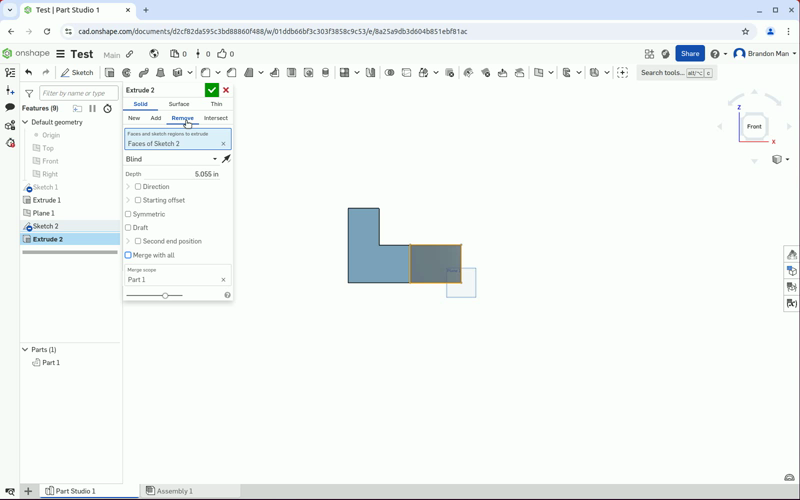
key(space)
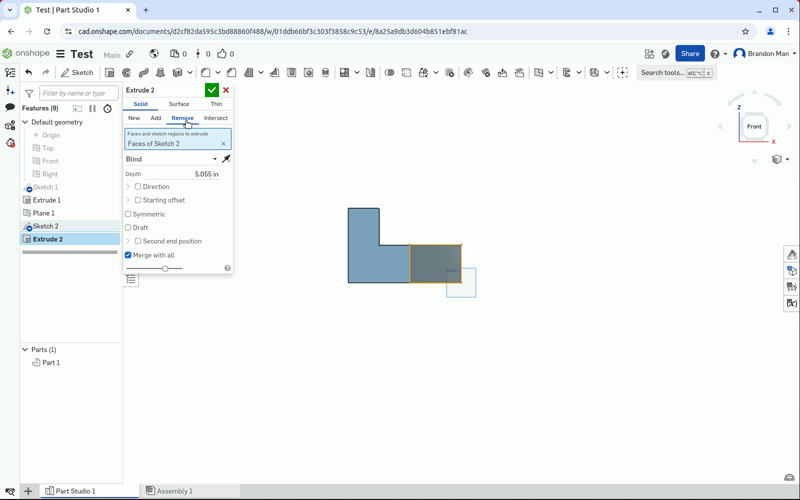
key(enter)
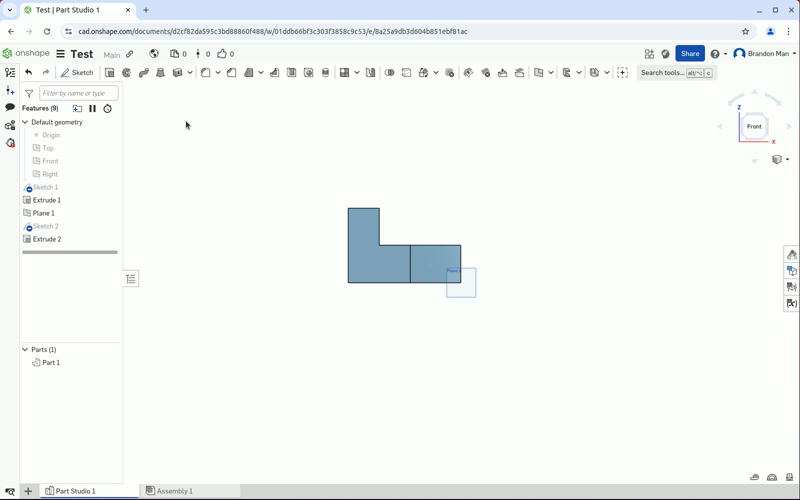
key(shift+h)
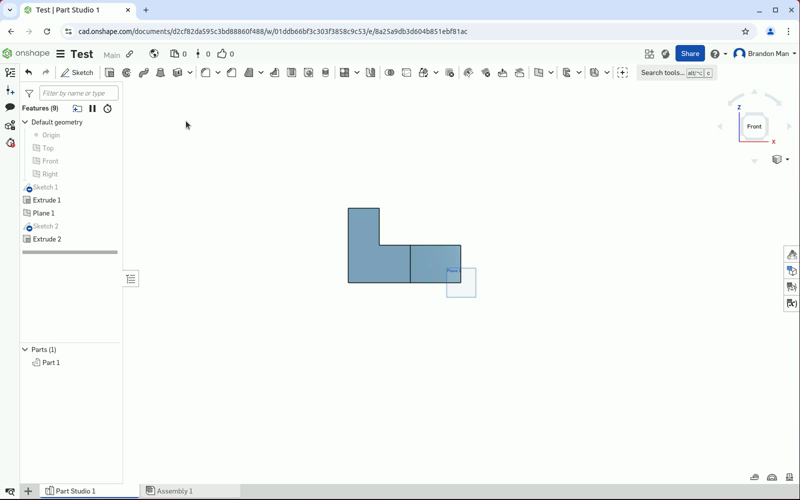
key(shift+h)
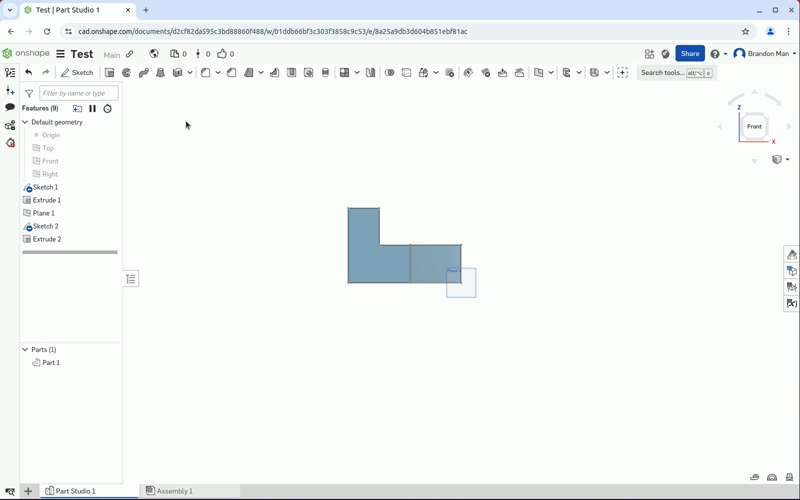
key(shift+7)
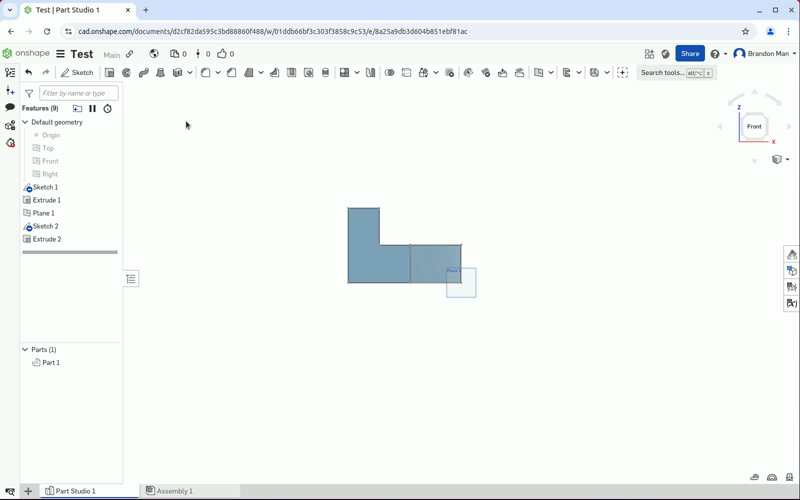
key(left, 2)
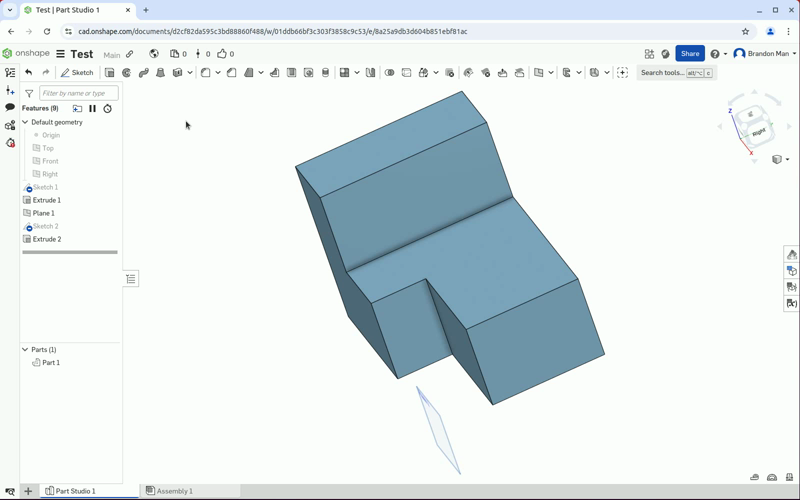
key(down, 2)
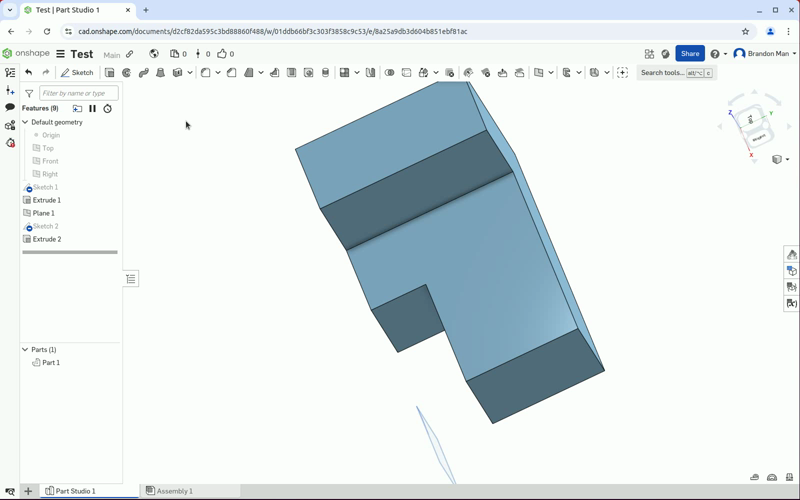
key(up, 2)
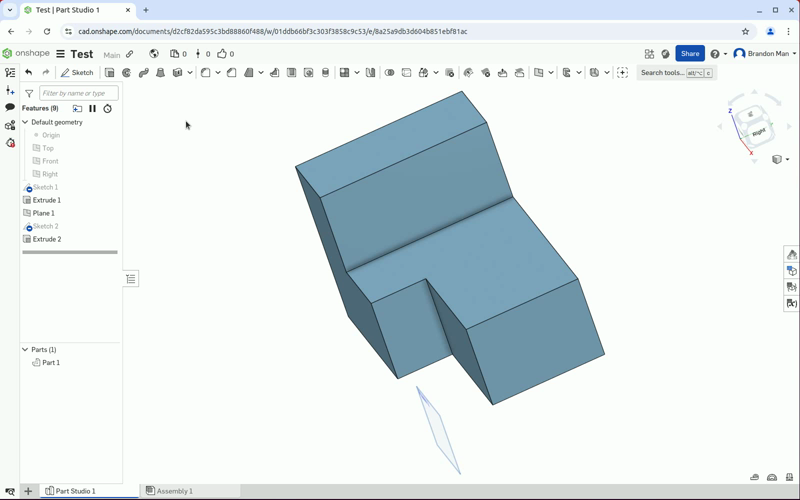
key(right, 2)
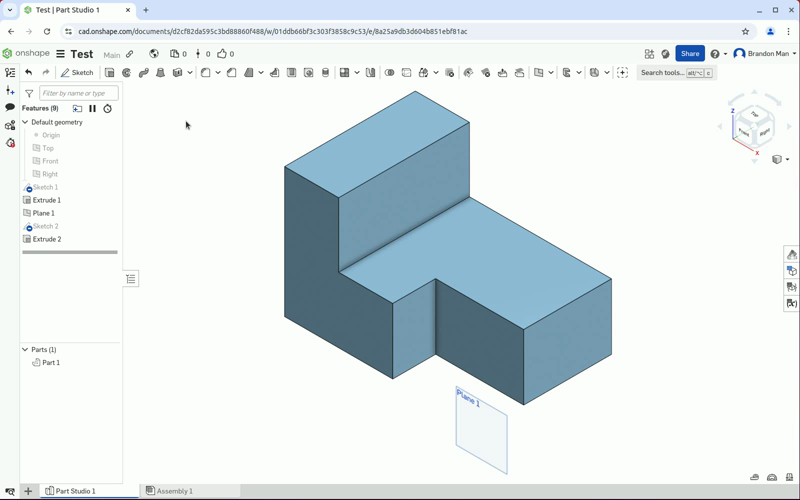
mouse_move(73, 189)
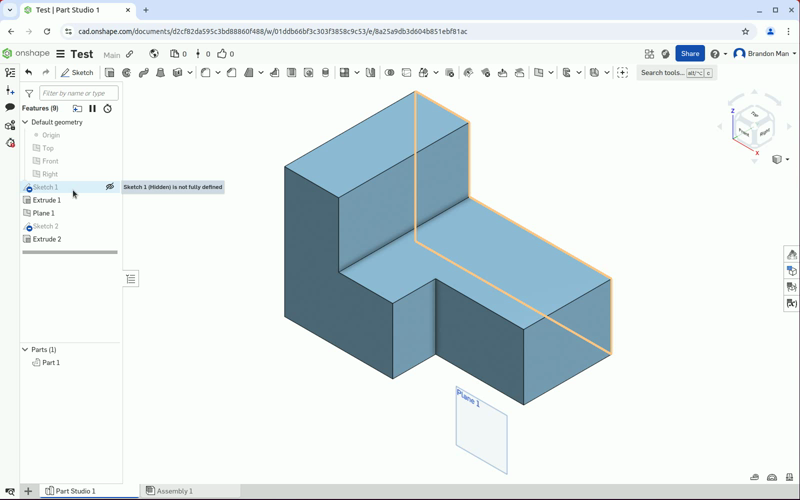
click(73, 189)